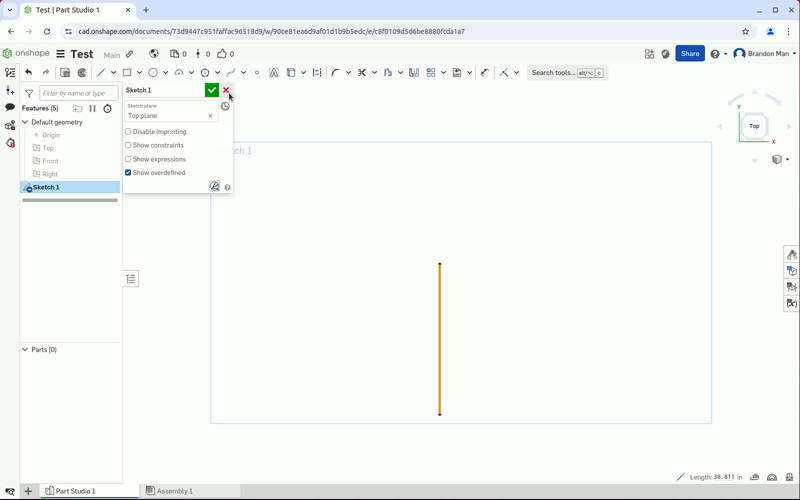
key(shift+h)
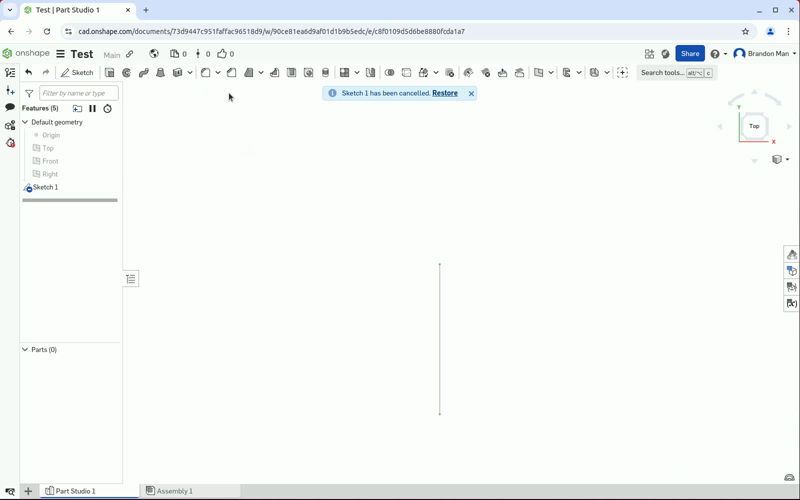
key(shift+s)
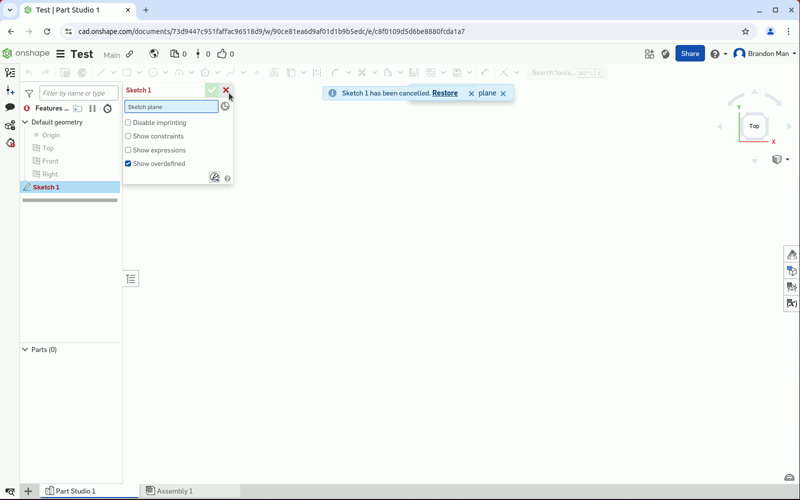
mouse_move(73, 150)
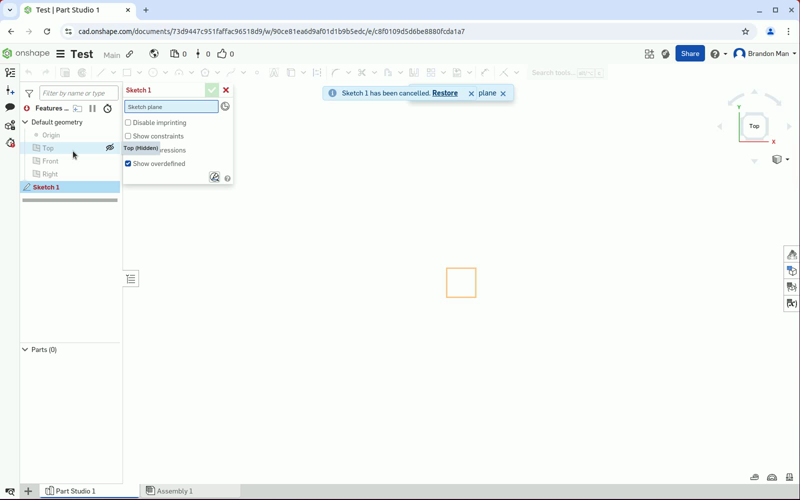
click(73, 150)
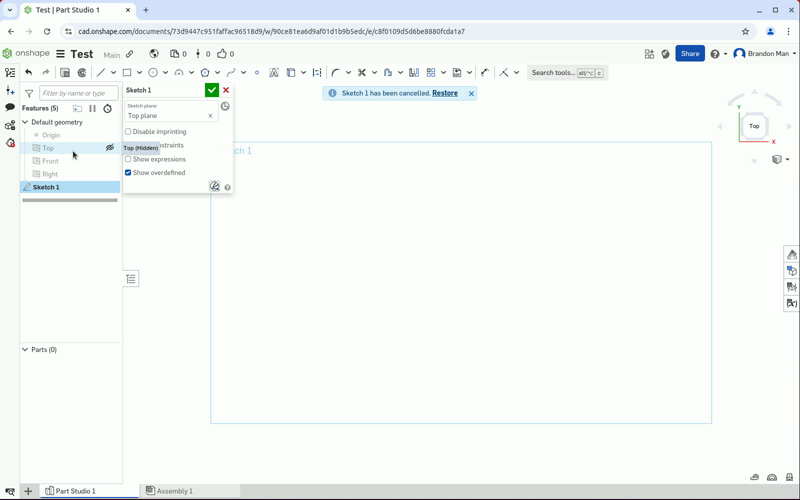
mouse_move(73, 352)
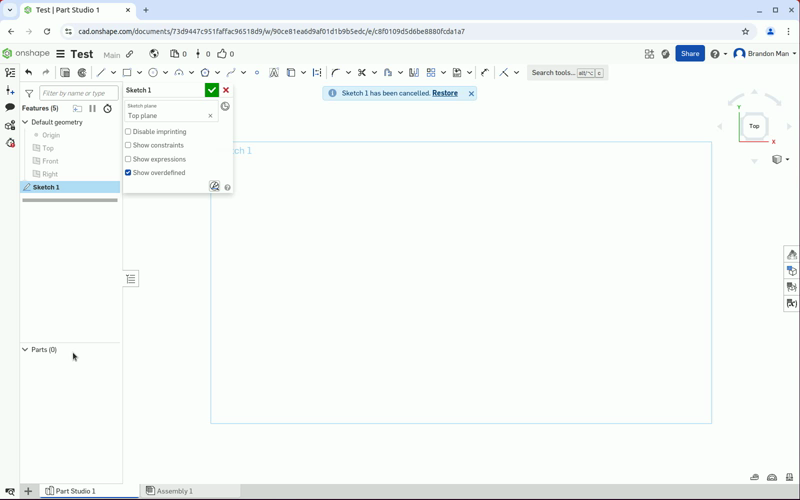
key(y)
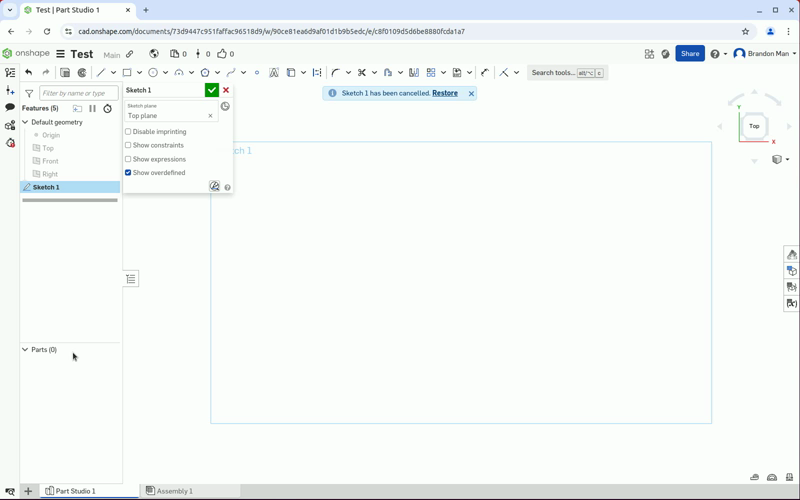
key(l)
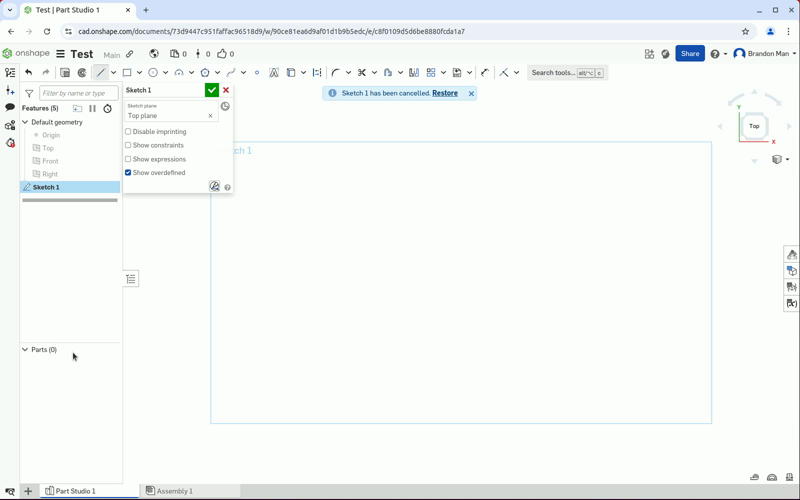
key_down(shift)
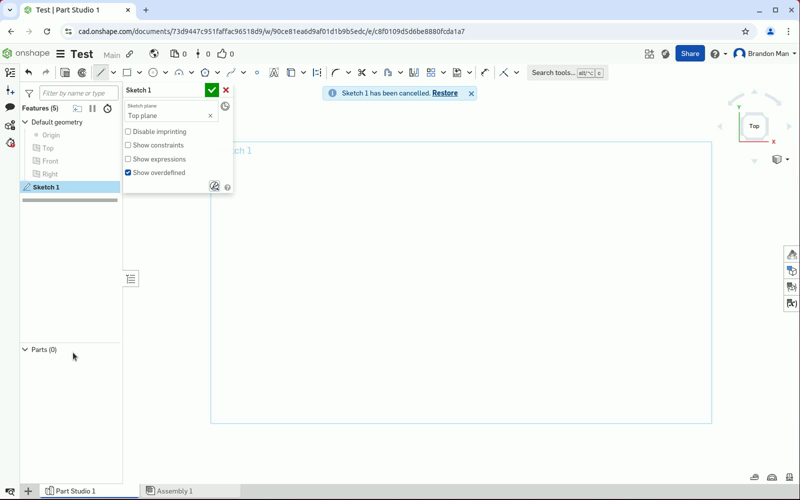
mouse_move(460, 339)
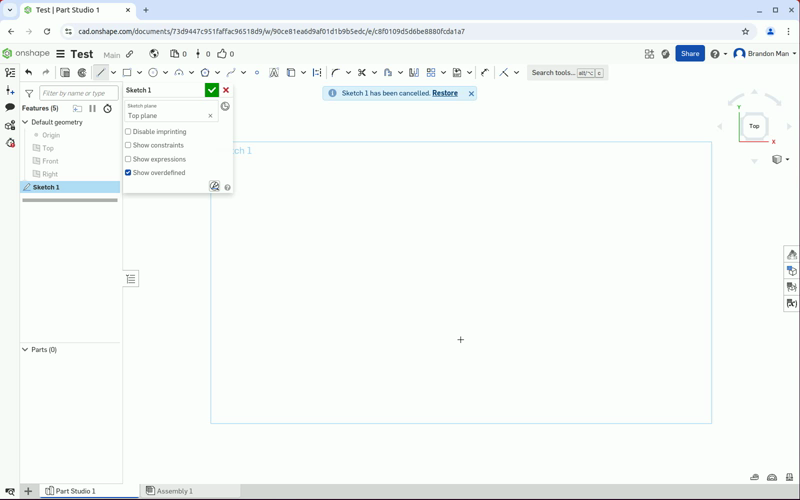
click(460, 339)
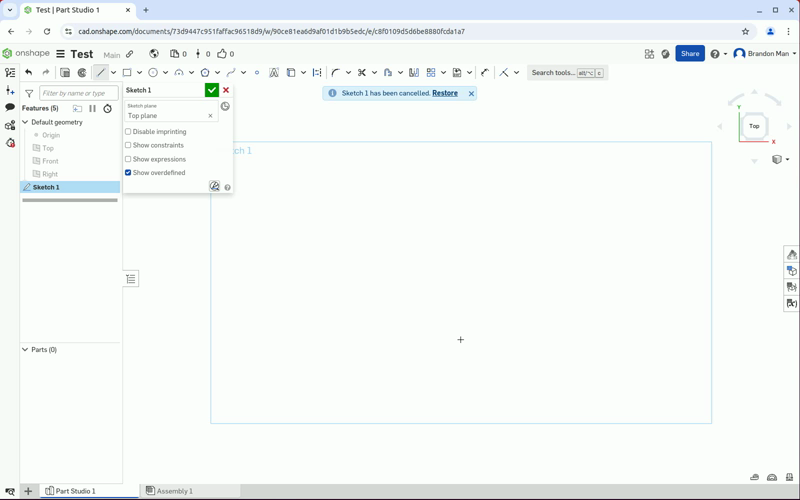
key_up(shift)
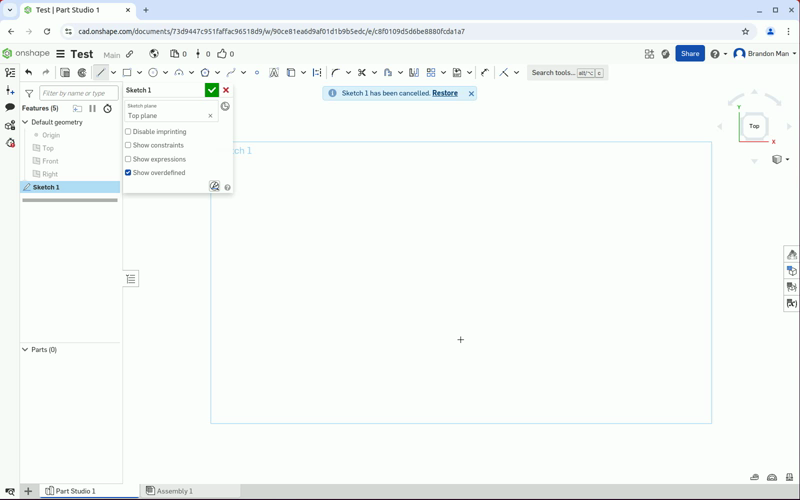
key_down(shift)
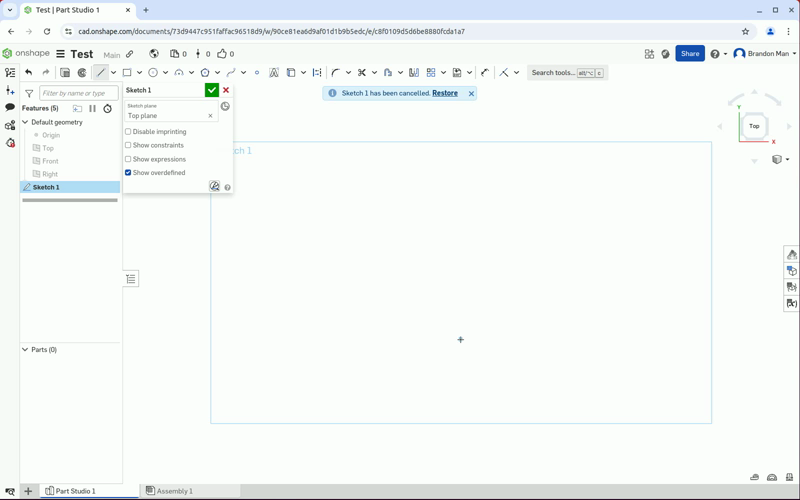
mouse_move(544, 339)
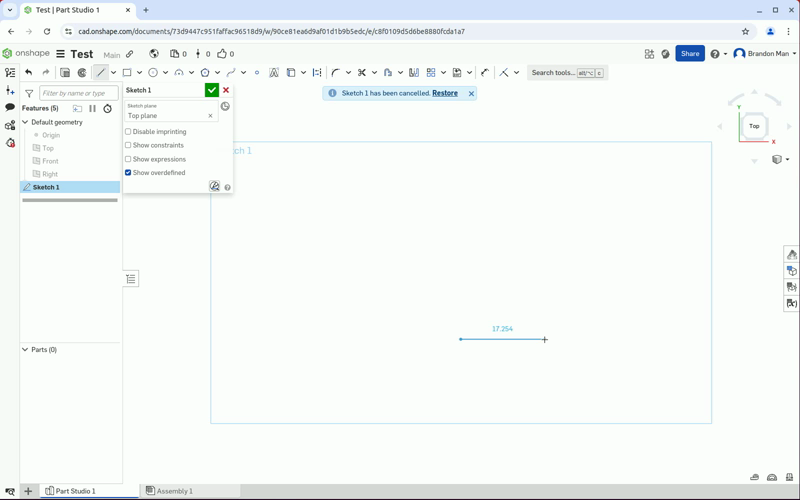
click(544, 339)
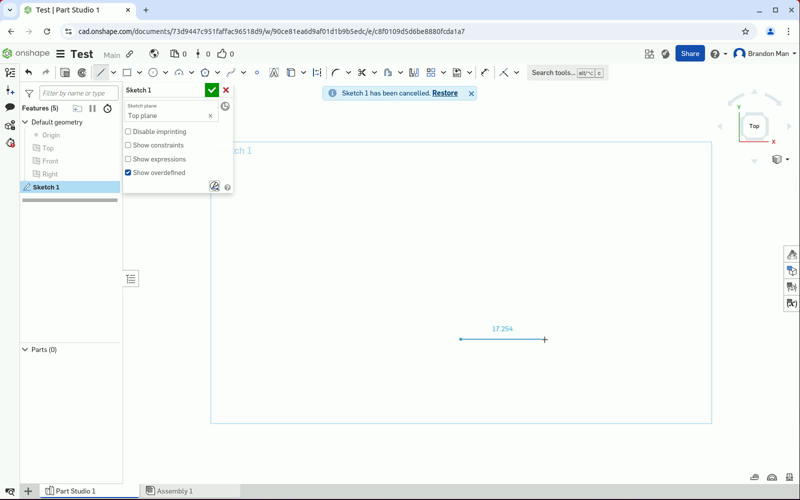
key_up(shift)
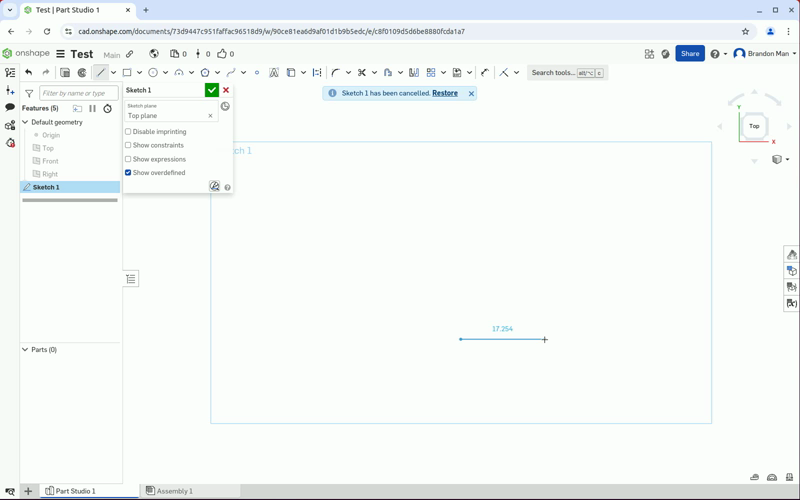
key_down(shift)
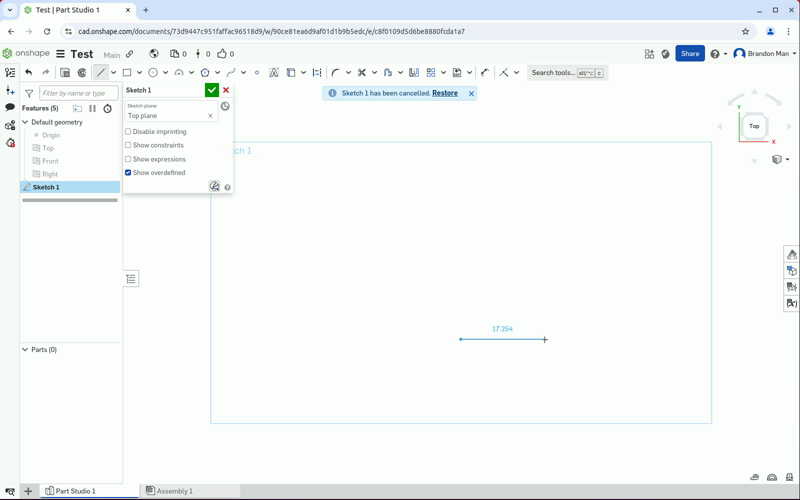
mouse_move(574, 339)
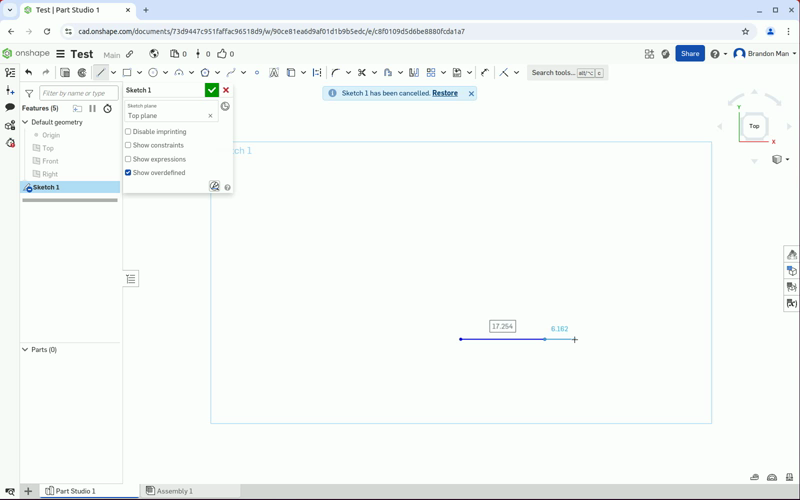
mouse_move(573, 310)
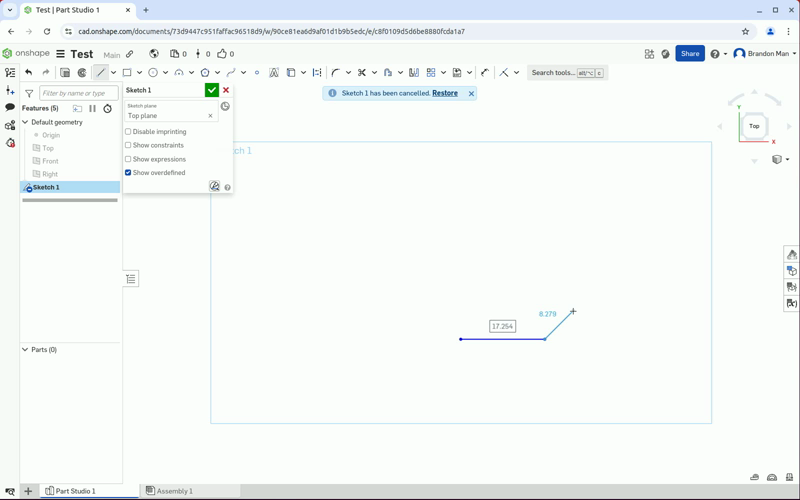
click(573, 310)
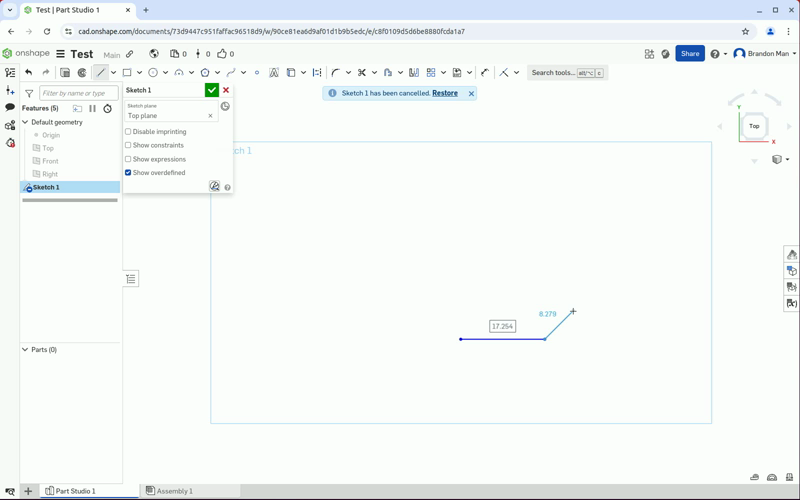
key_up(shift)
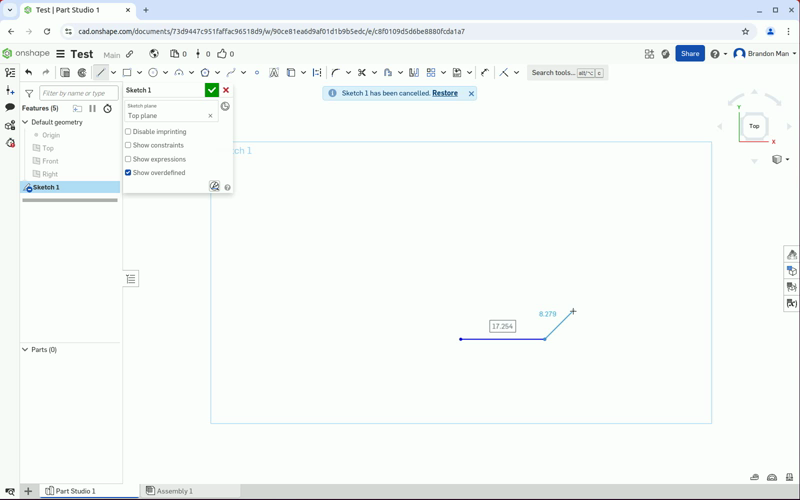
key_down(shift)
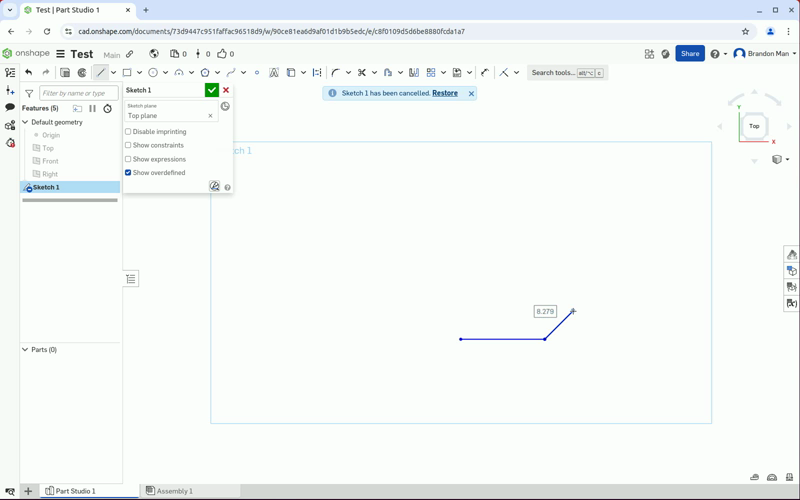
mouse_move(589, 310)
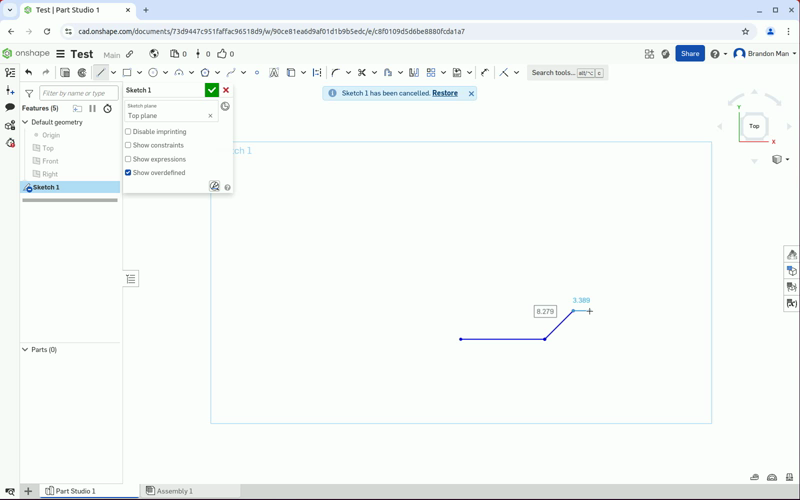
mouse_move(573, 255)
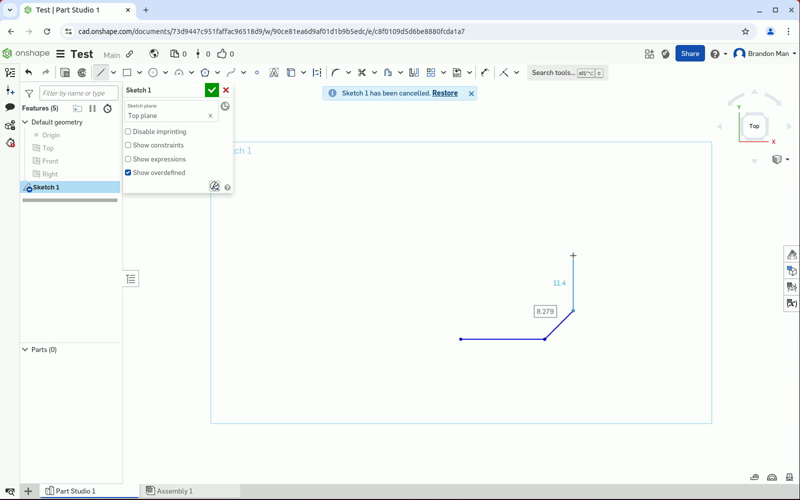
click(573, 255)
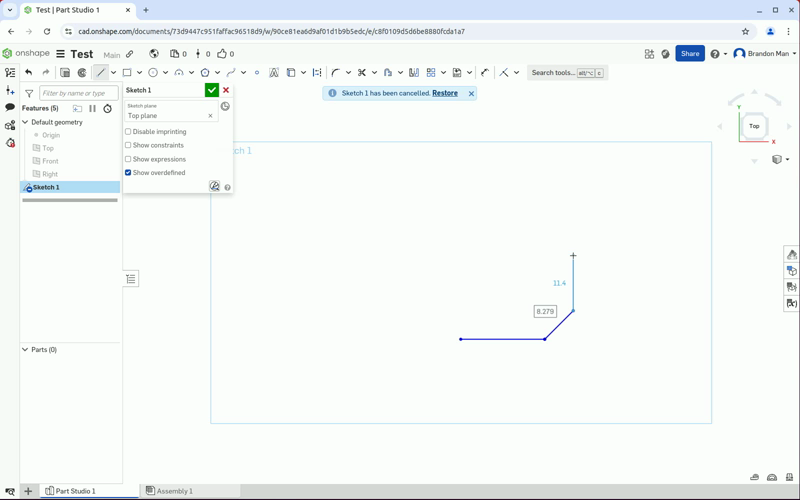
key_up(shift)
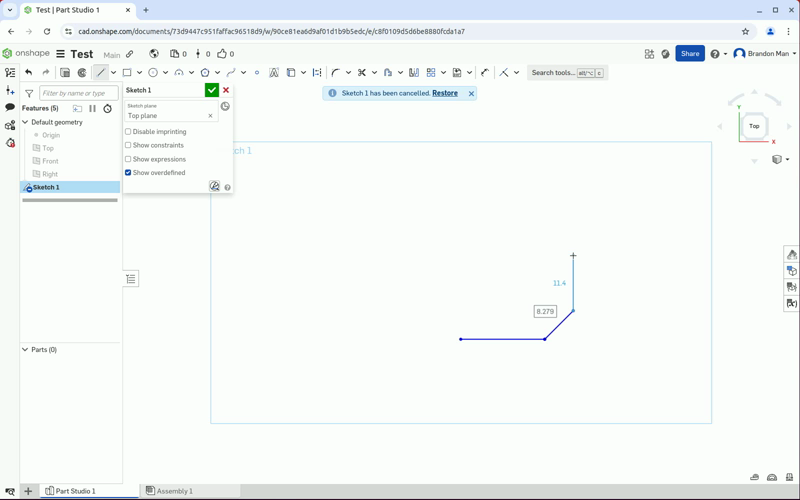
key_down(shift)
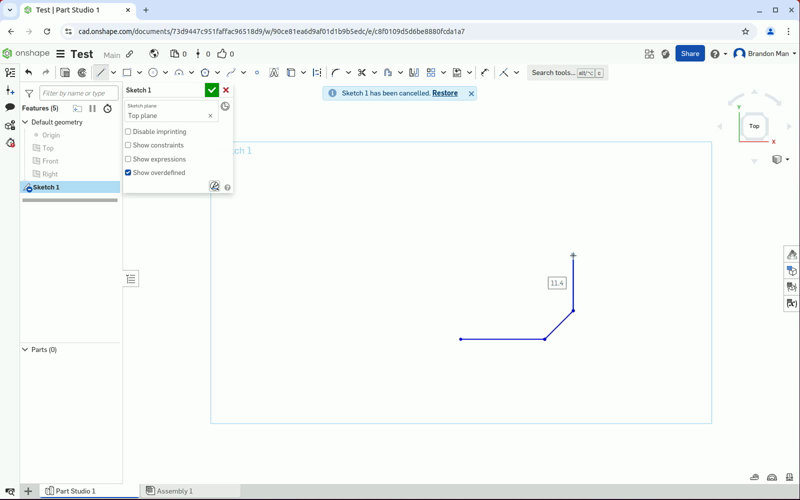
mouse_move(589, 255)
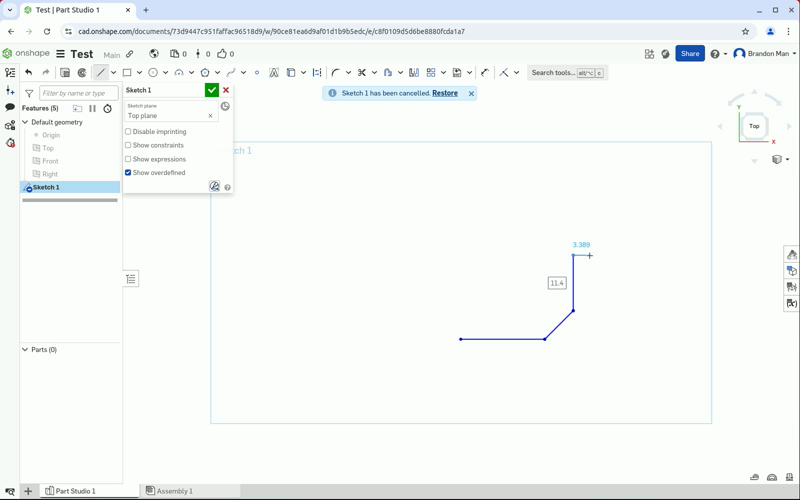
mouse_move(544, 226)
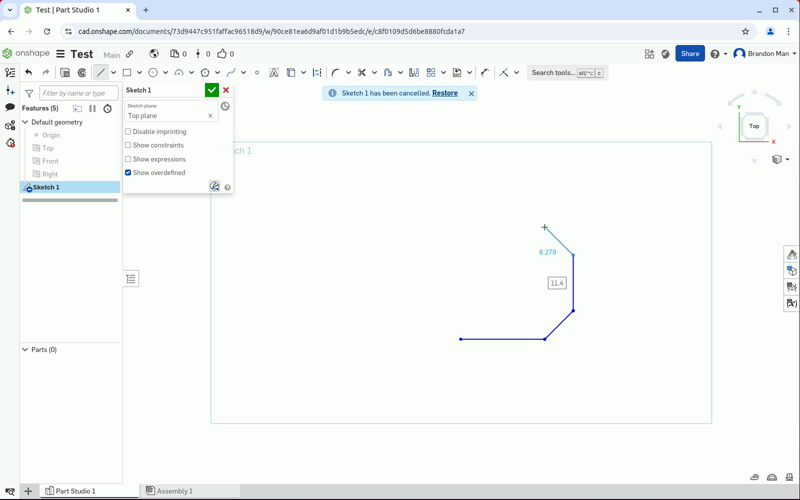
click(544, 226)
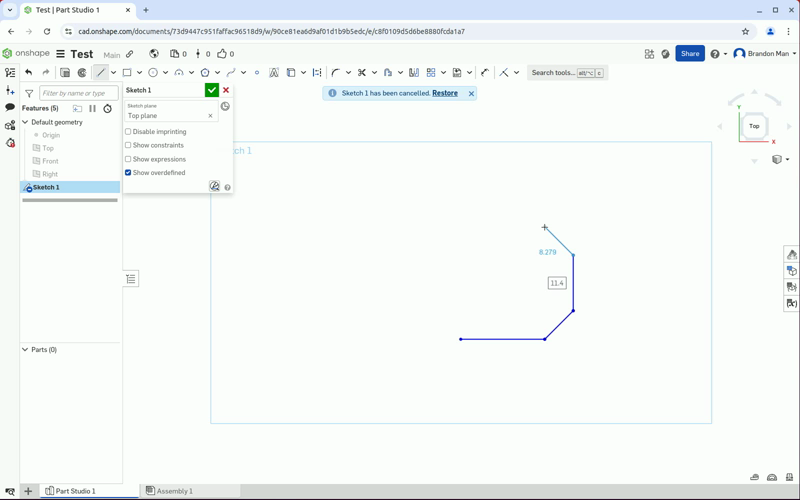
key_up(shift)
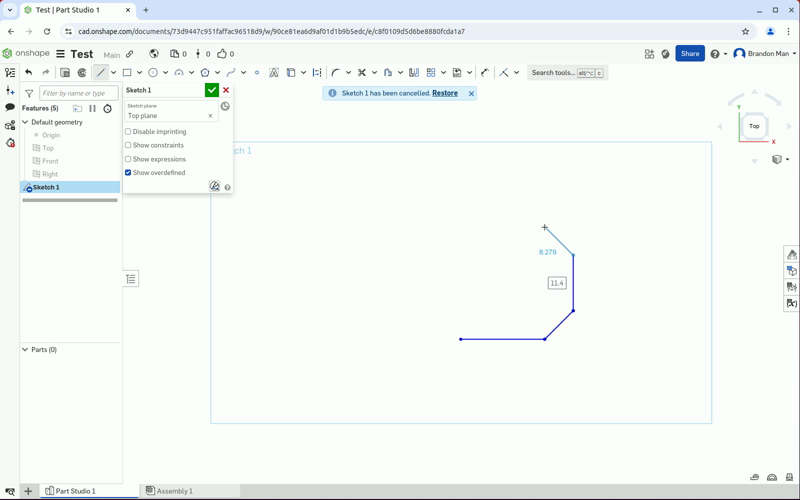
key_down(shift)
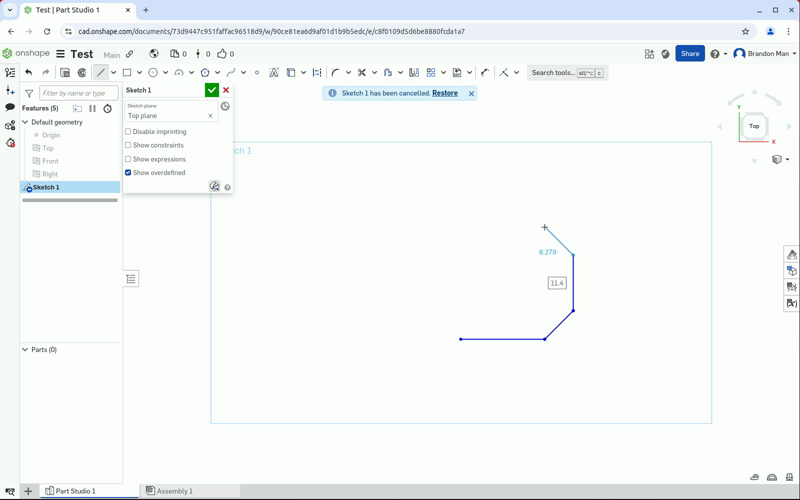
mouse_move(460, 226)
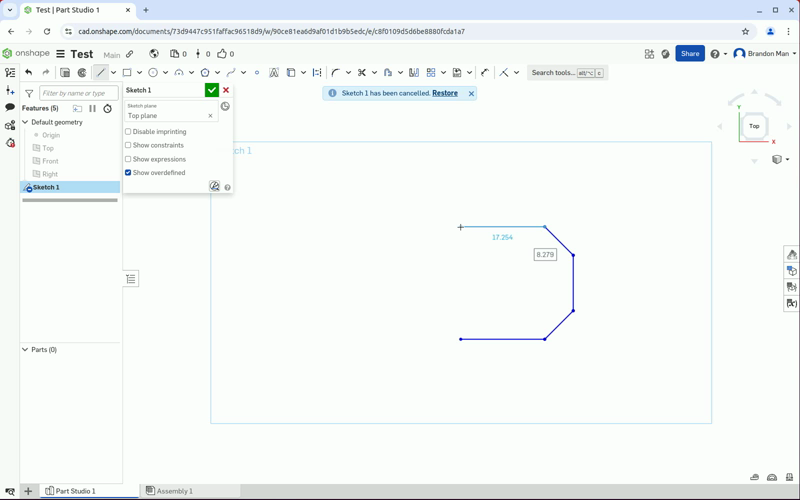
click(460, 226)
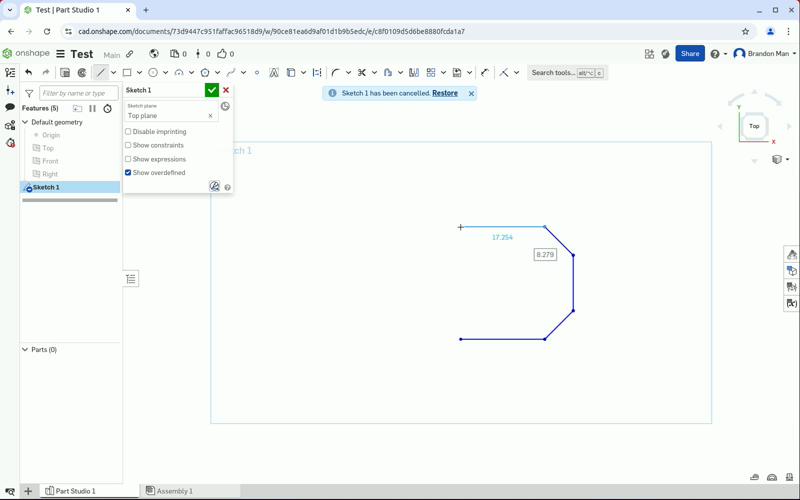
key_up(shift)
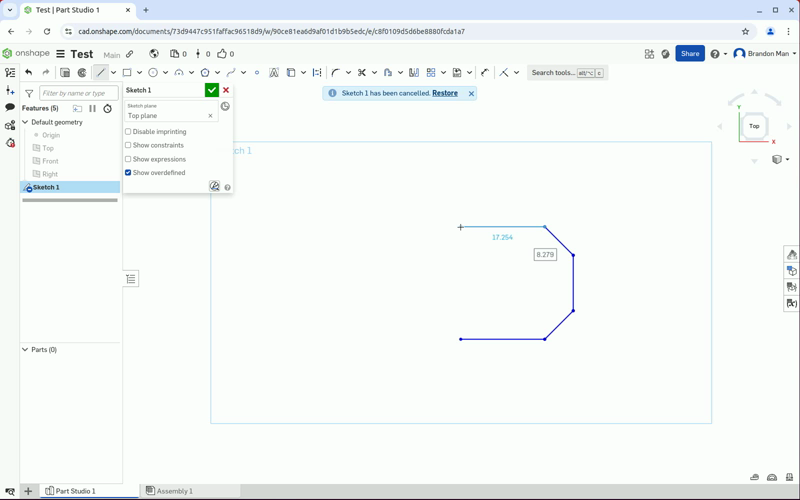
key(esc)
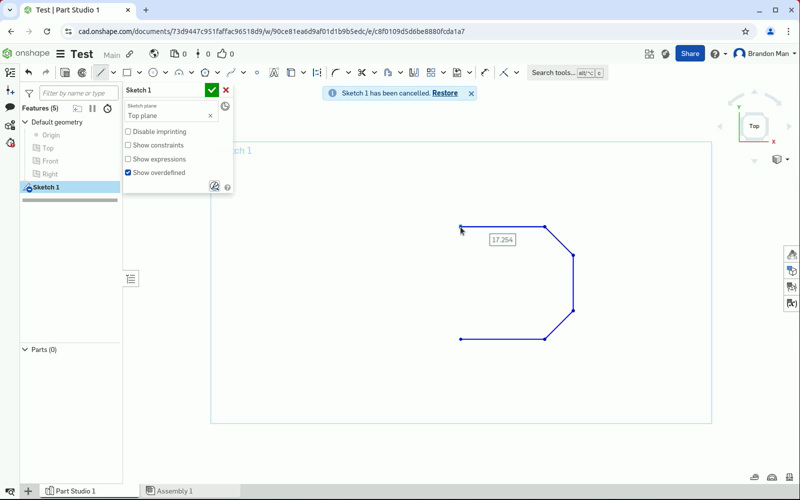
key(a)
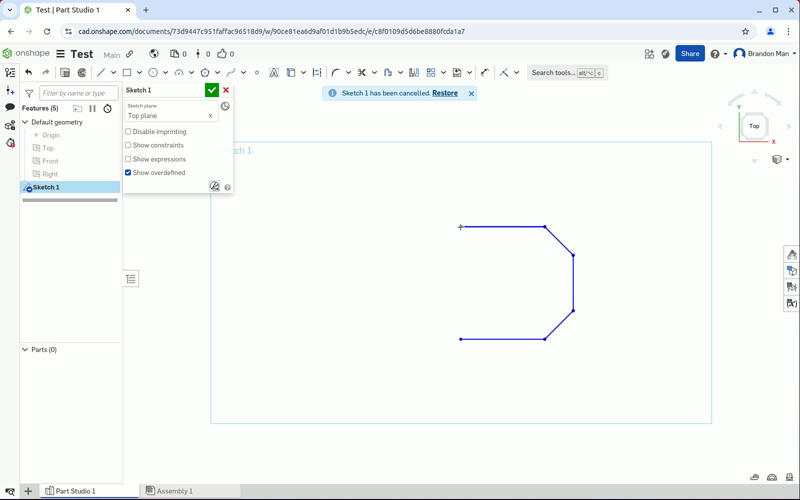
mouse_move(460, 226)
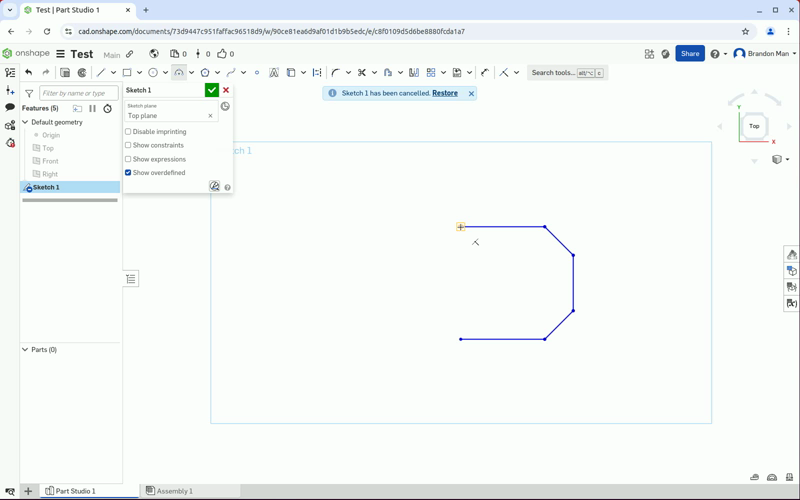
click(460, 226)
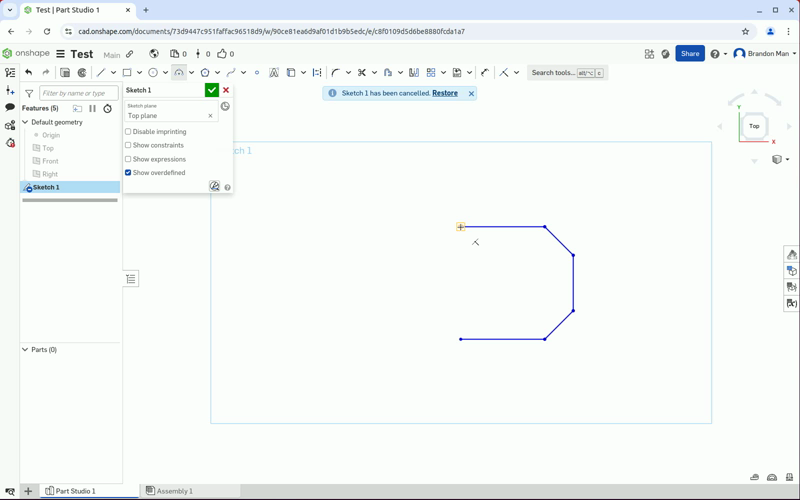
mouse_move(460, 339)
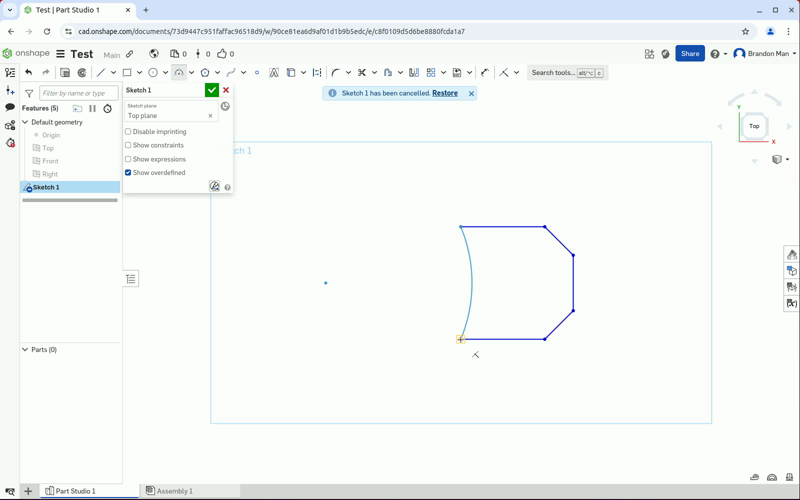
click(460, 339)
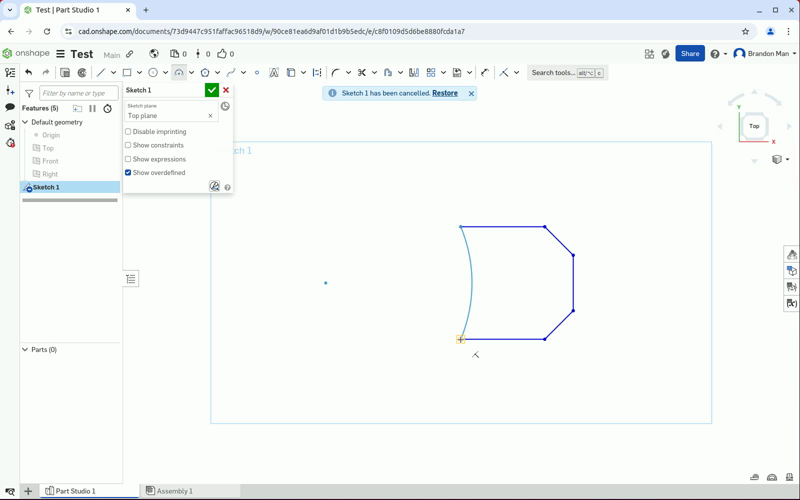
key_down(shift)
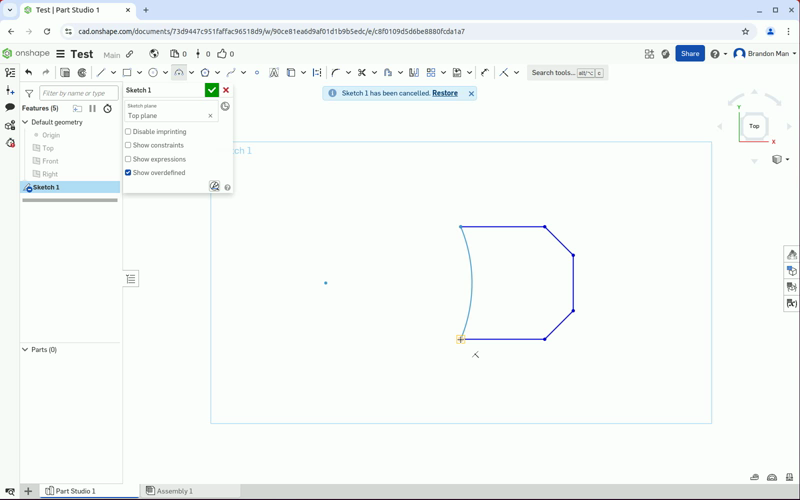
mouse_move(516, 282)
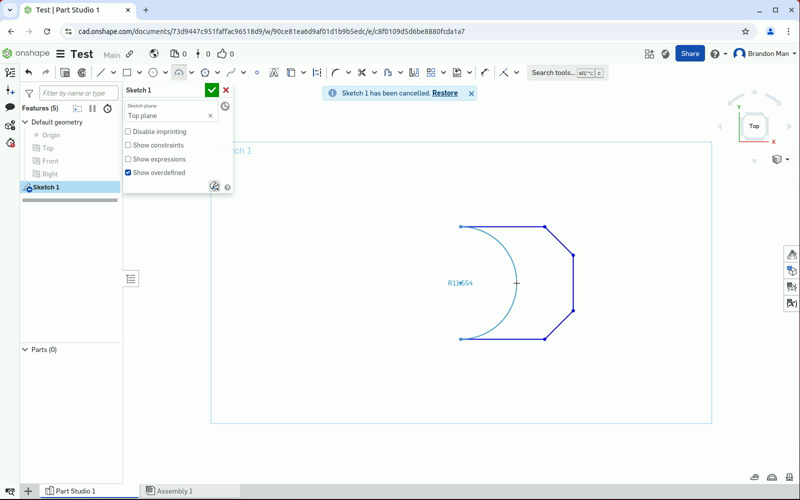
click(516, 282)
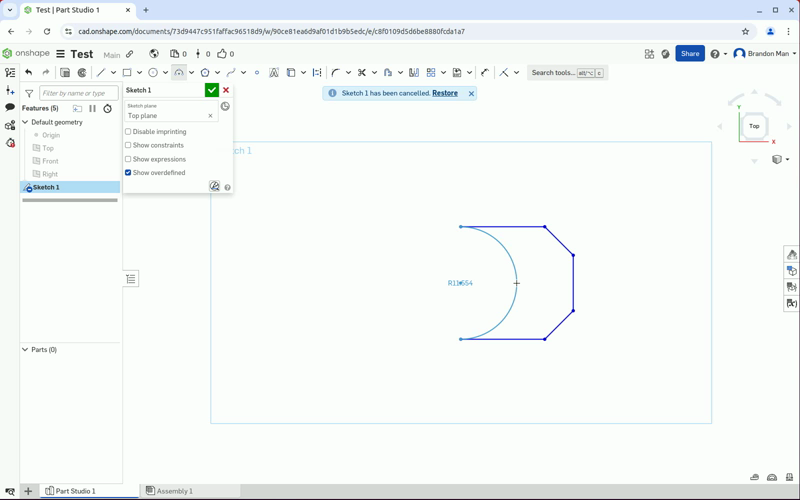
key_up(shift)
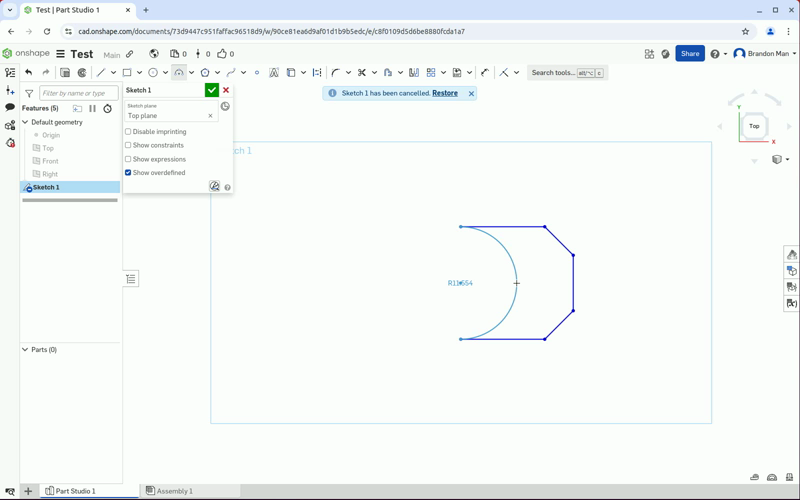
key(esc)
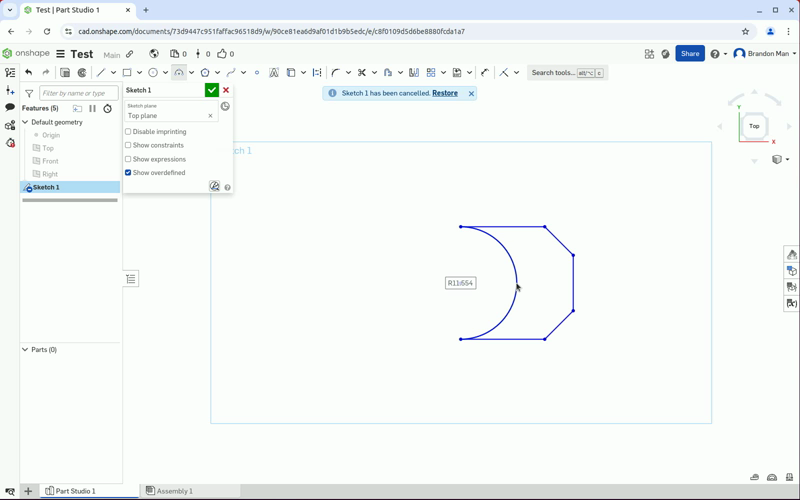
mouse_move(525, 254)
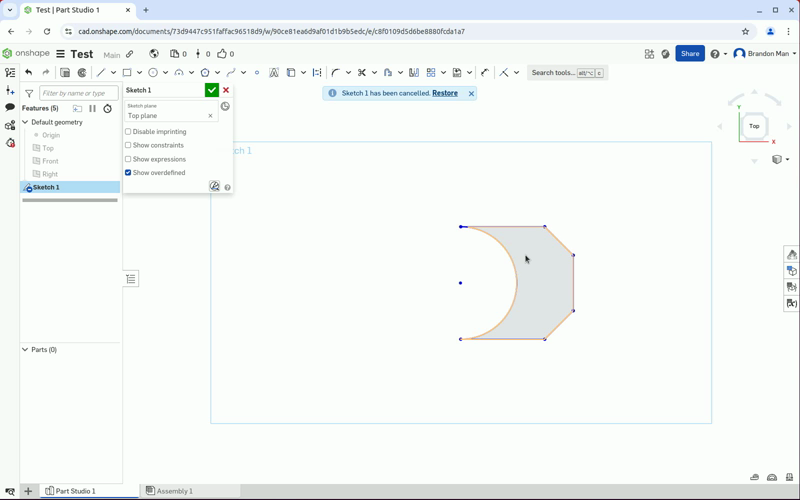
scroll(6)
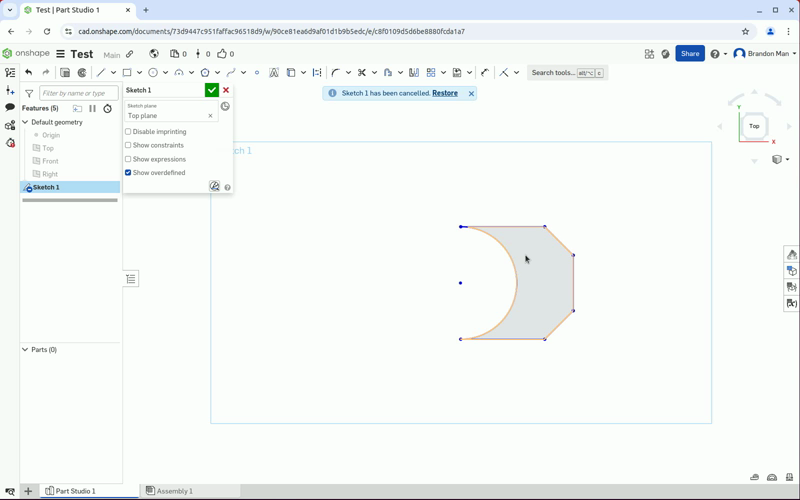
scroll(6)
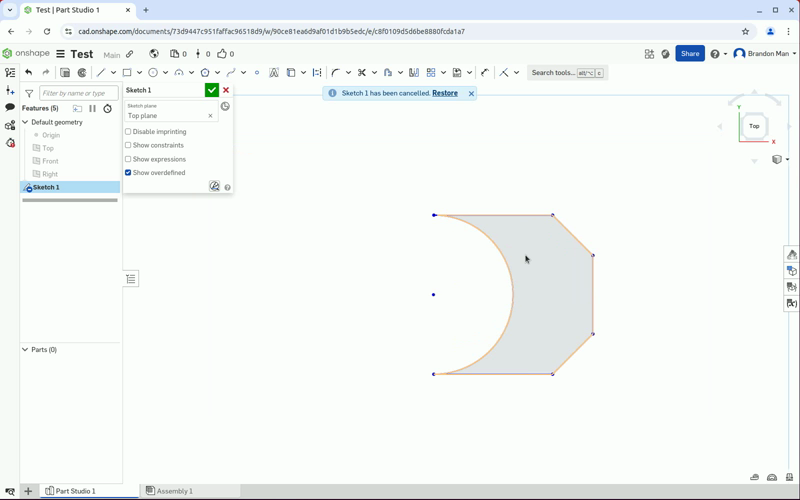
scroll(6)
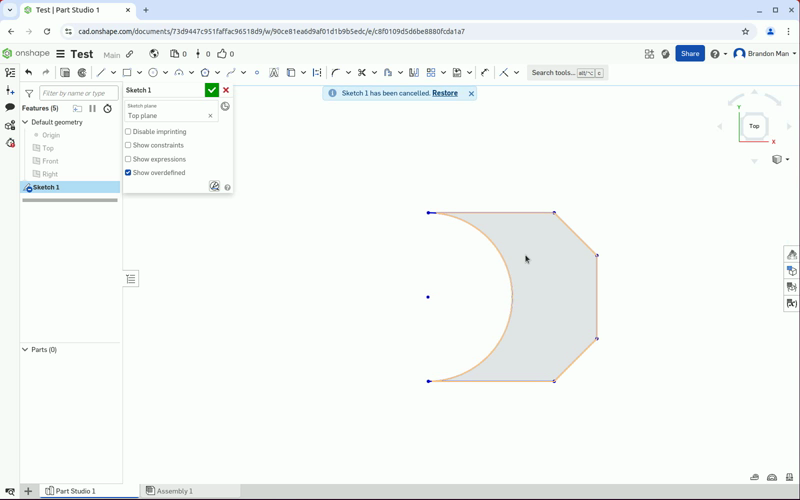
scroll(6)
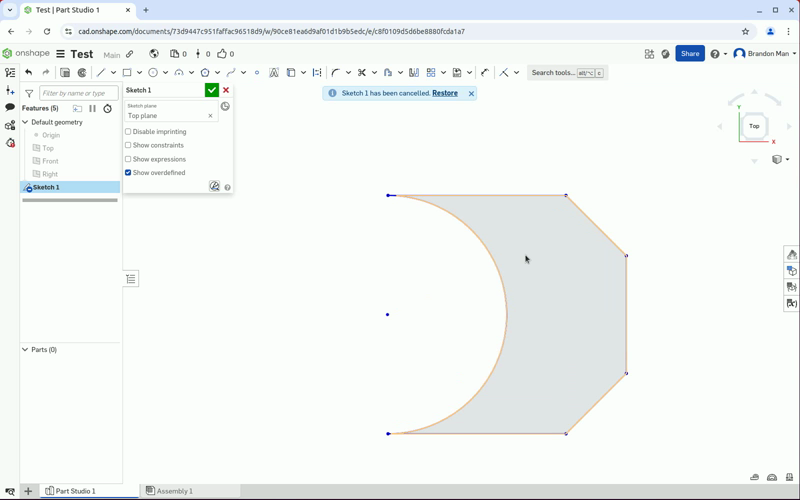
scroll(6)
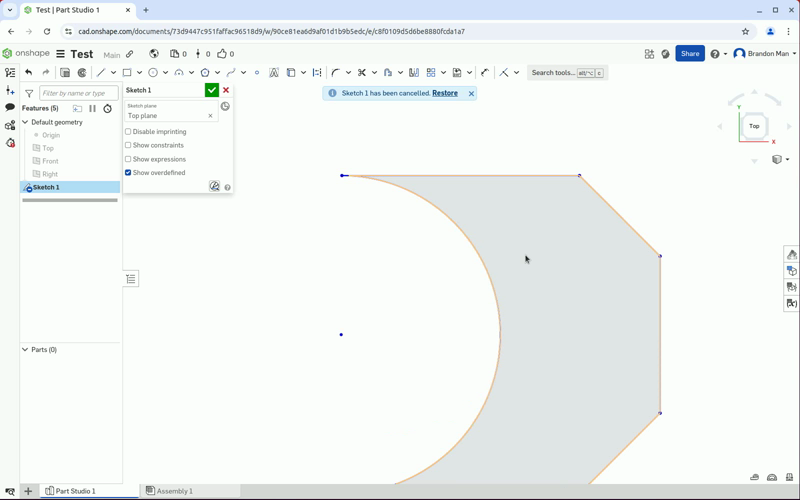
scroll(6)
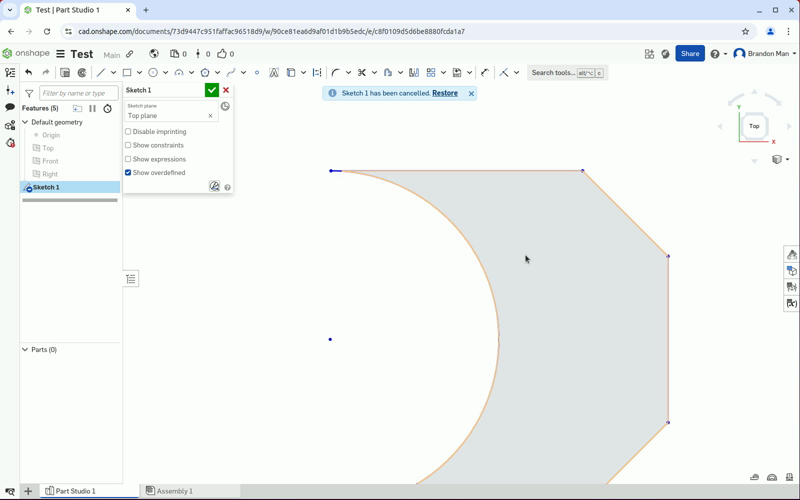
scroll(6)
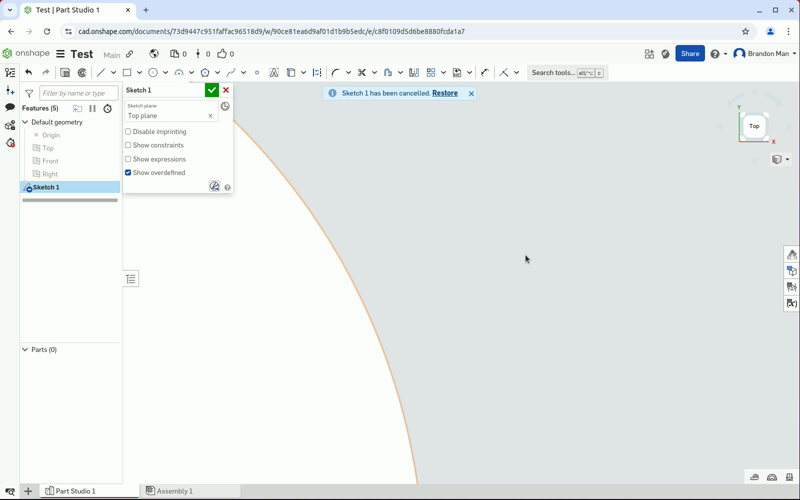
click(525, 254)
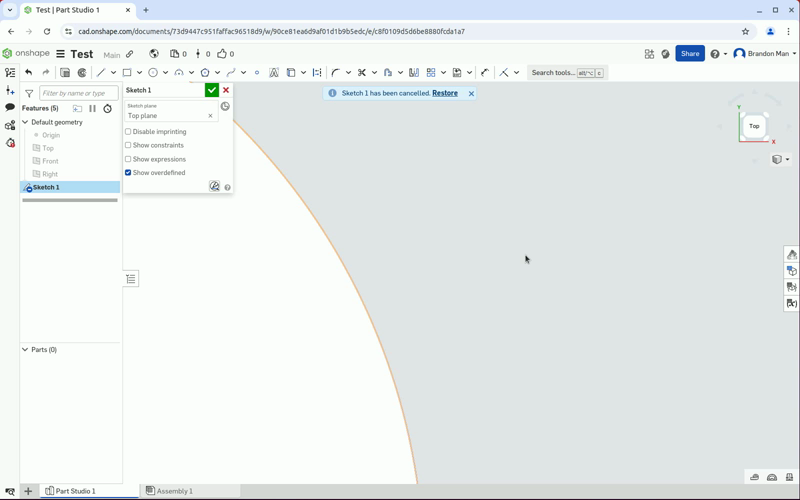
scroll(-6)
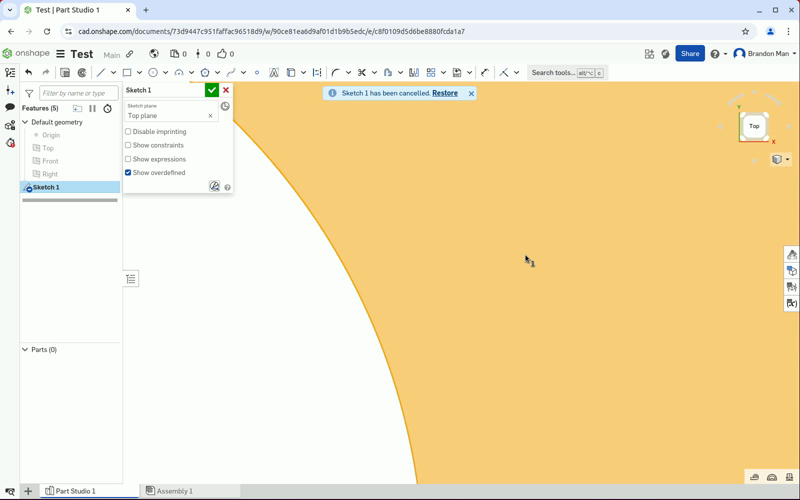
scroll(-6)
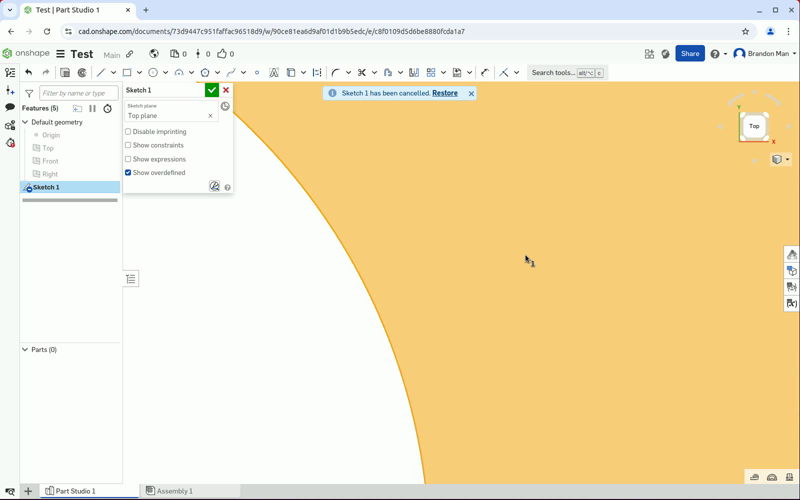
scroll(-6)
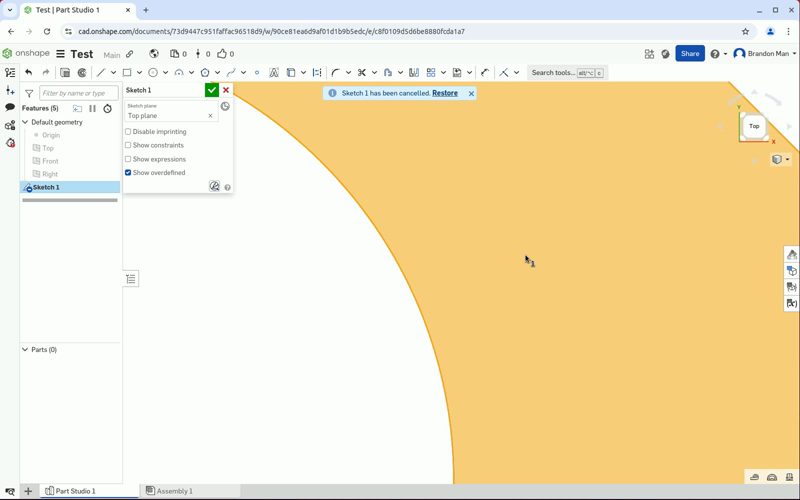
scroll(-6)
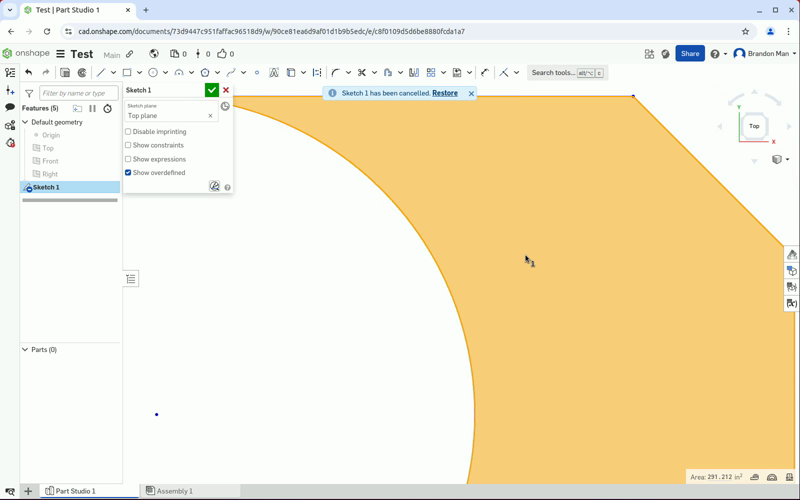
scroll(-6)
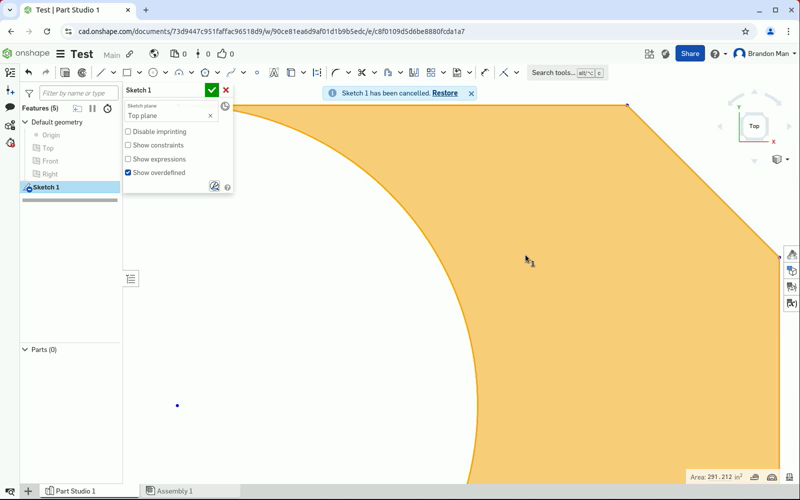
scroll(-6)
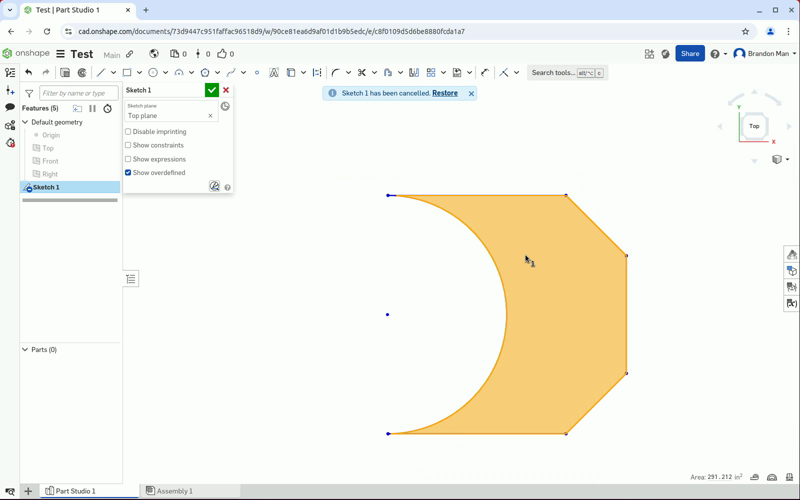
scroll(-6)
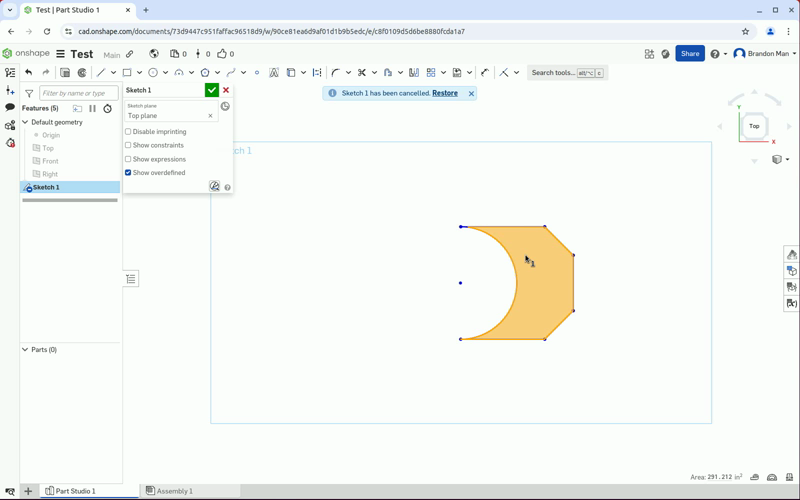
mouse_move(73, 352)
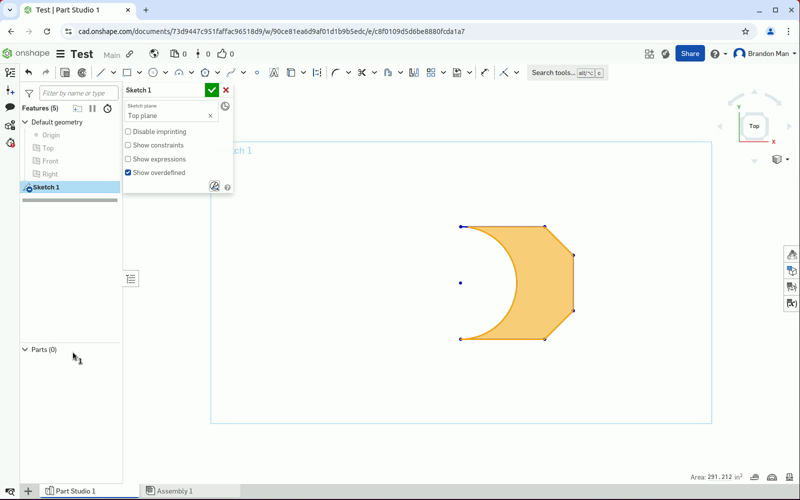
key(shift+y)
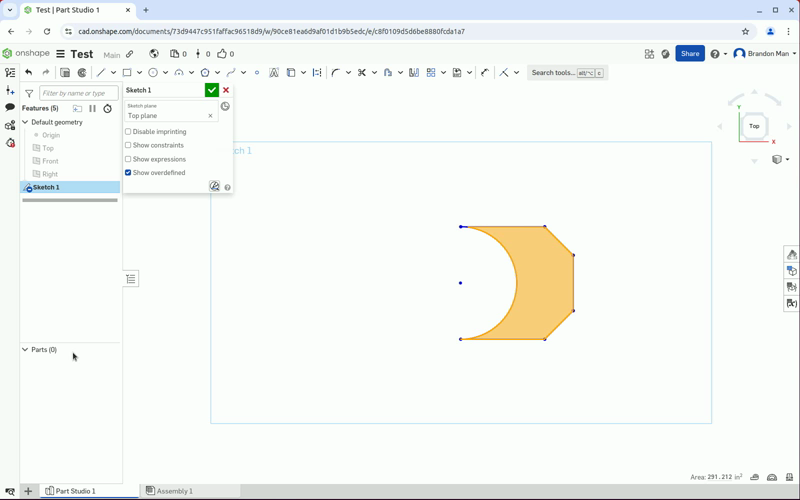
key(shift+e)
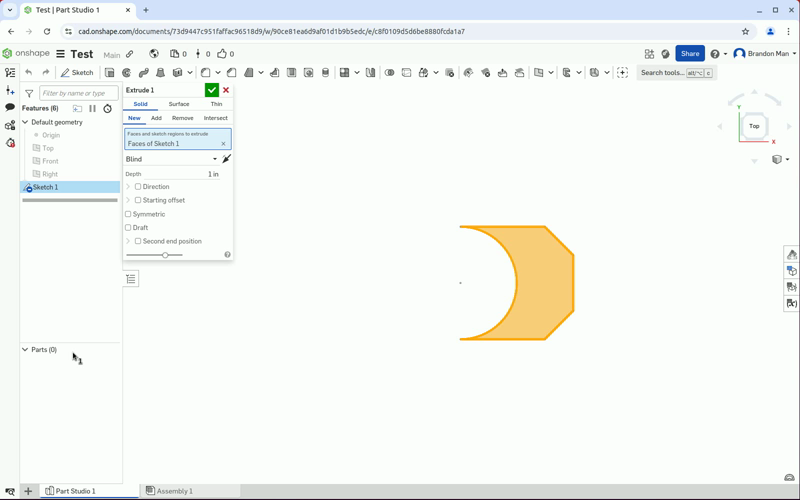
mouse_move(143, 106)
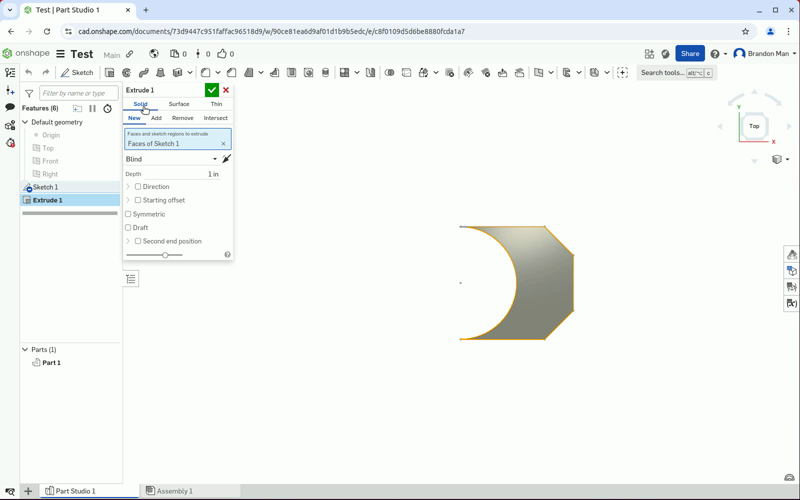
click(143, 106)
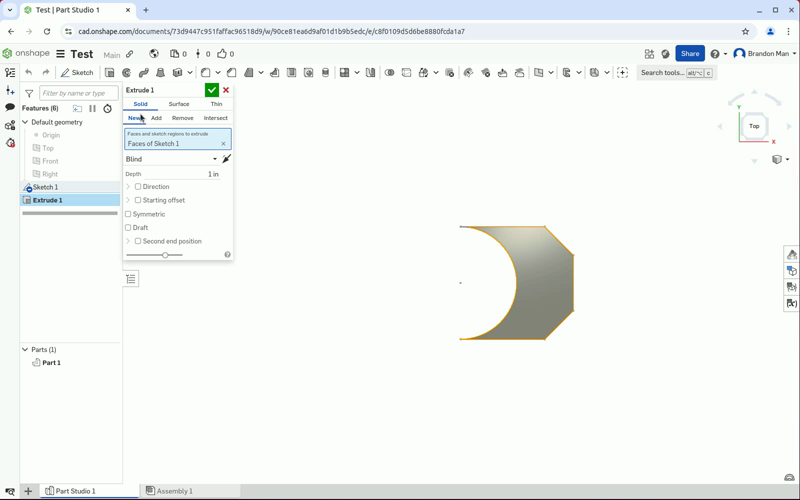
mouse_move(137, 120)
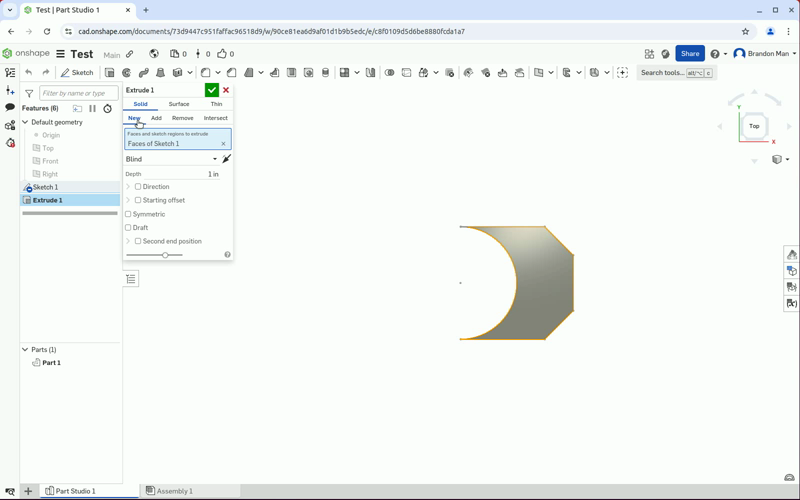
click(137, 120)
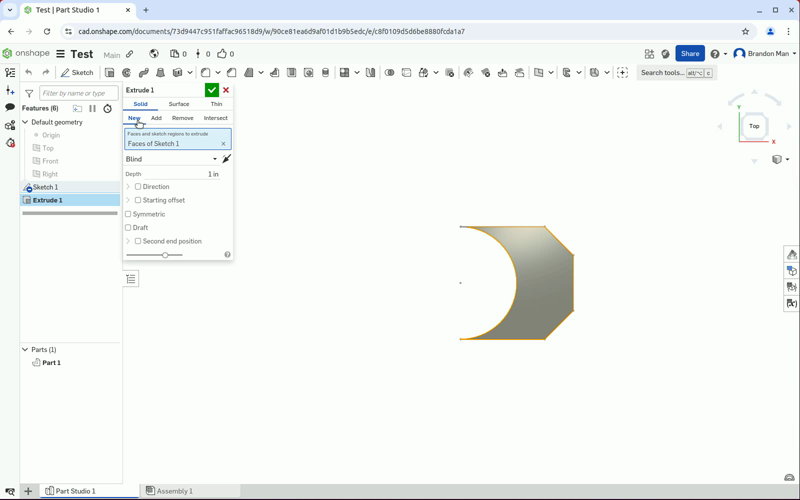
key(tab, 4)
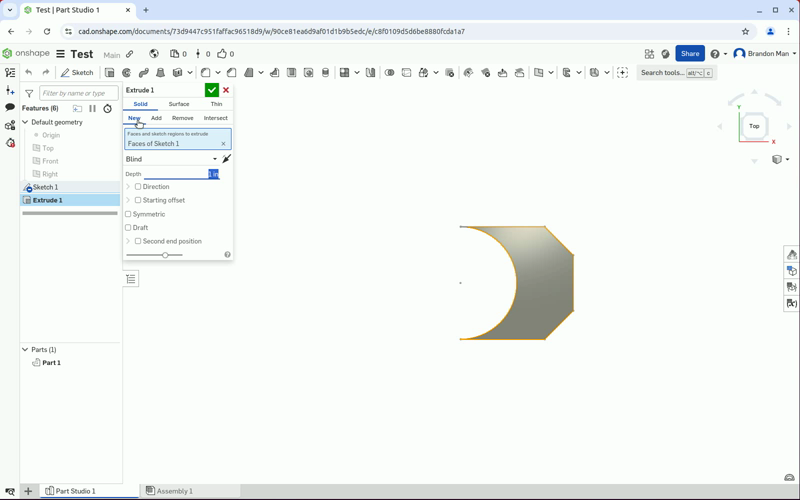
text(17.331)
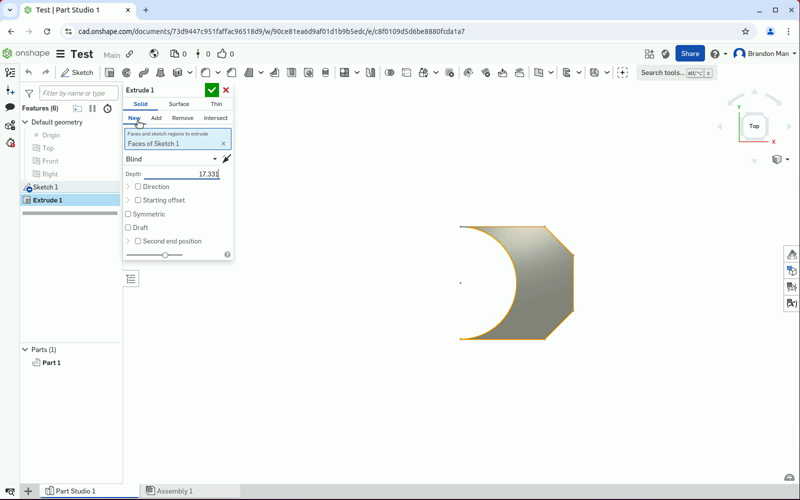
key(enter)
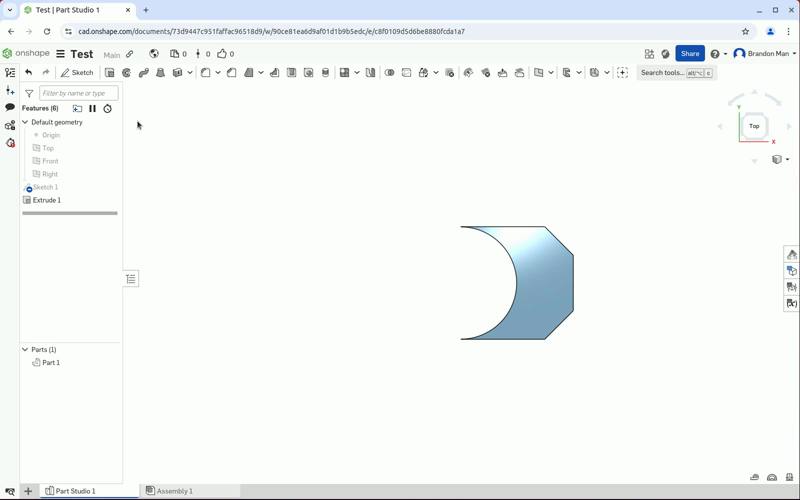
key(shift+h)
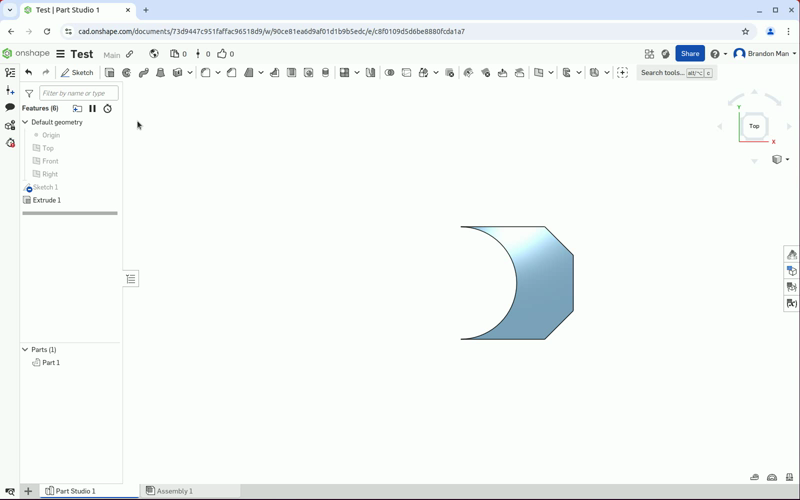
key(shift+h)
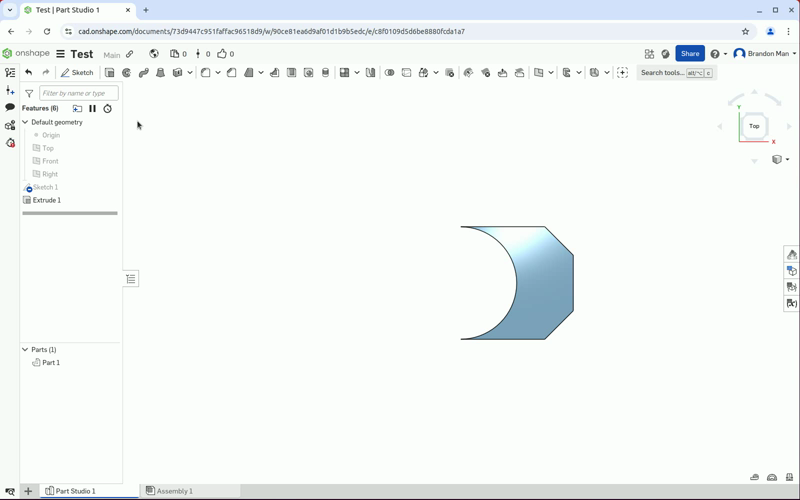
mouse_move(73, 189)
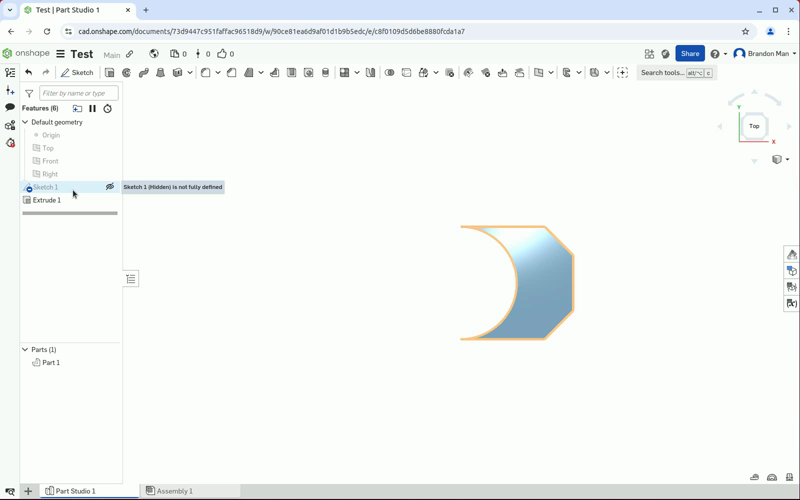
click(73, 189)
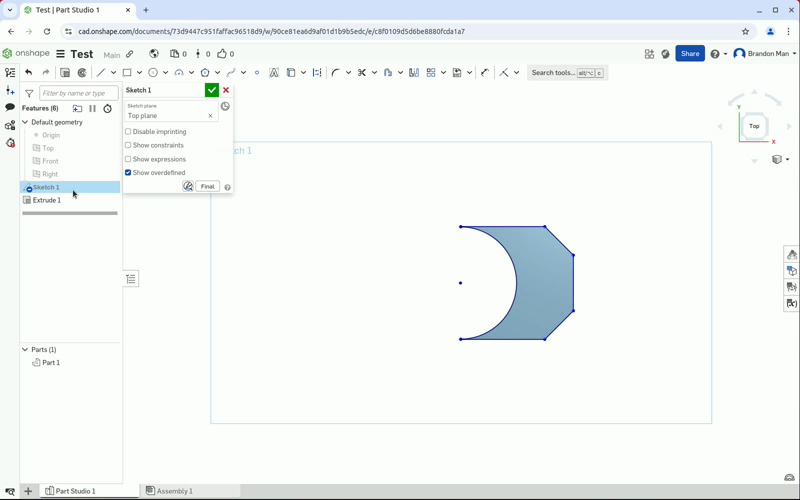
mouse_move(229, 92)
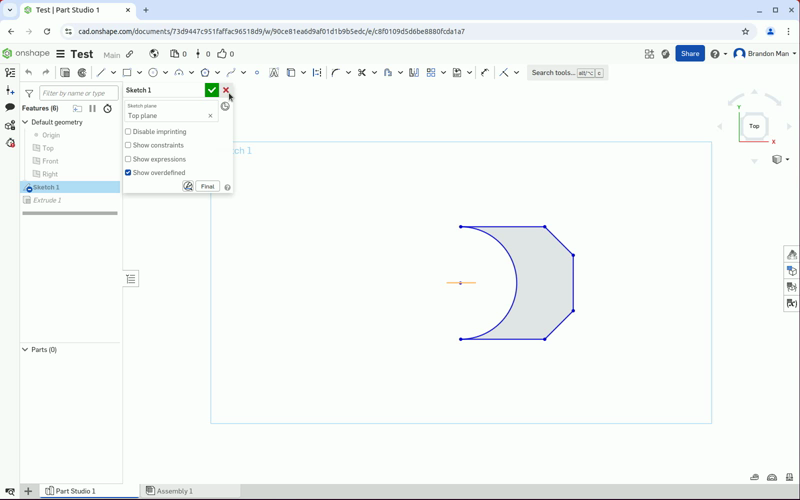
click(229, 92)
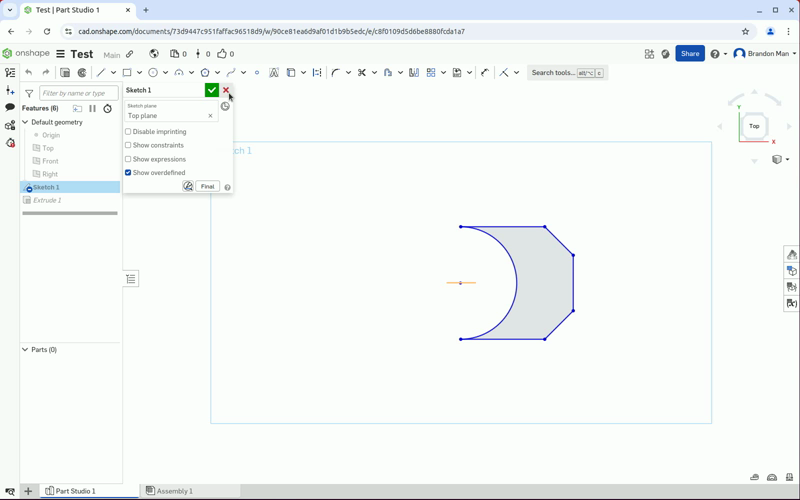
key(shift+s)
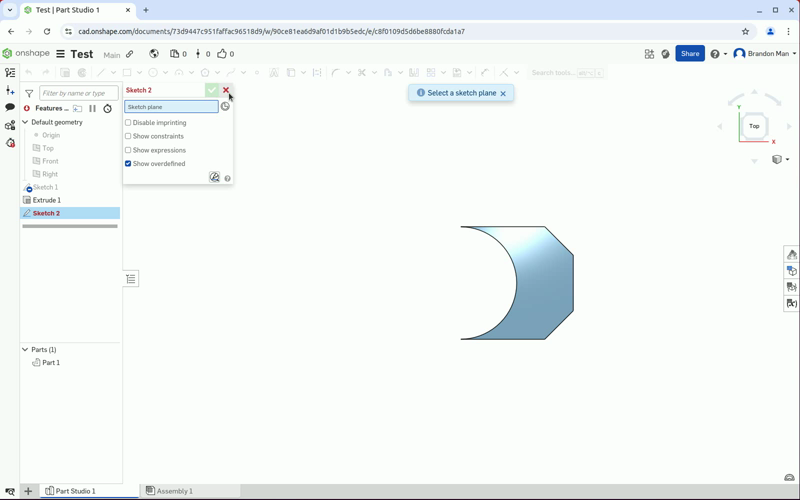
mouse_move(73, 150)
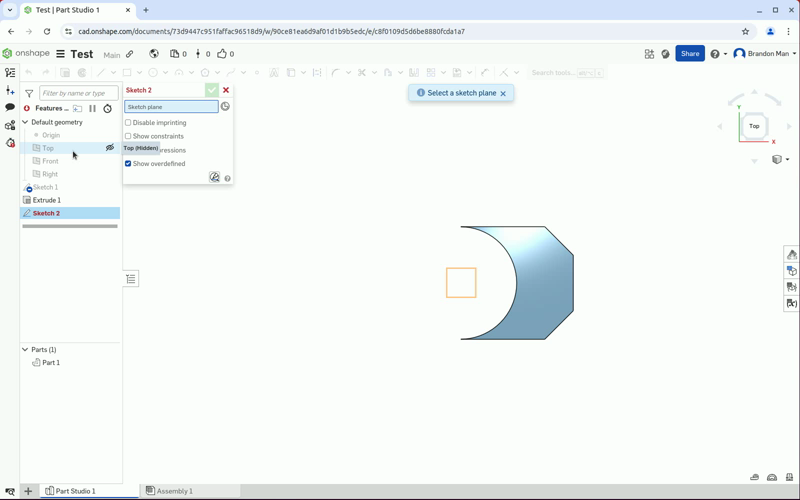
click(73, 150)
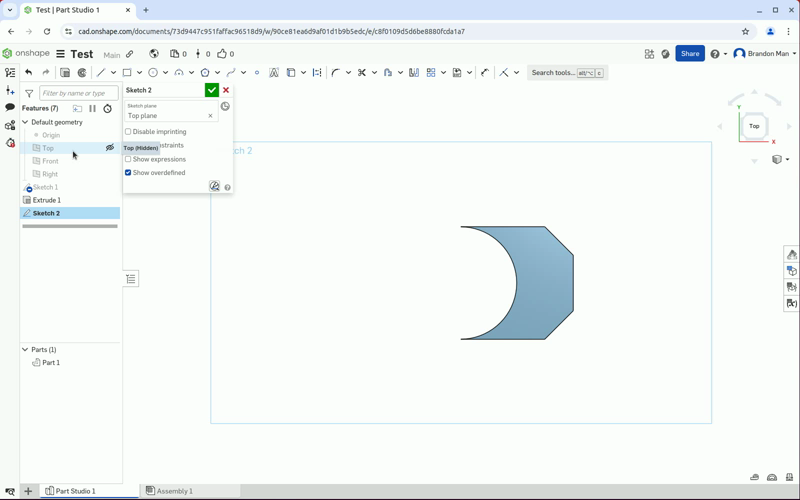
mouse_move(73, 352)
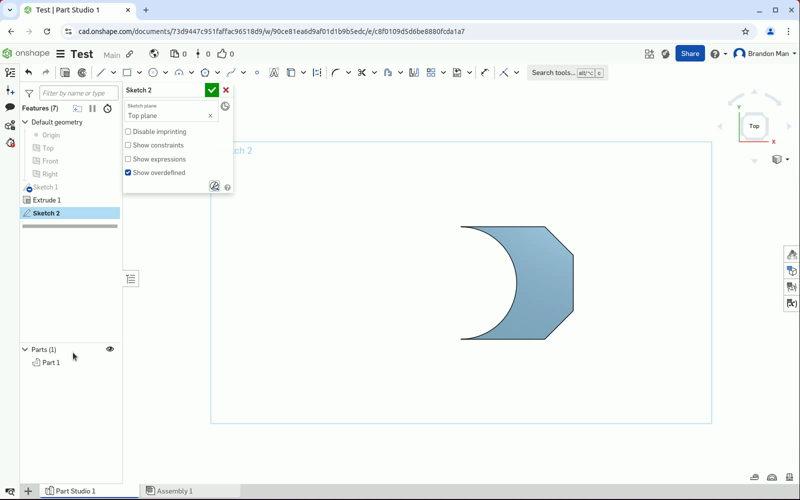
key(y)
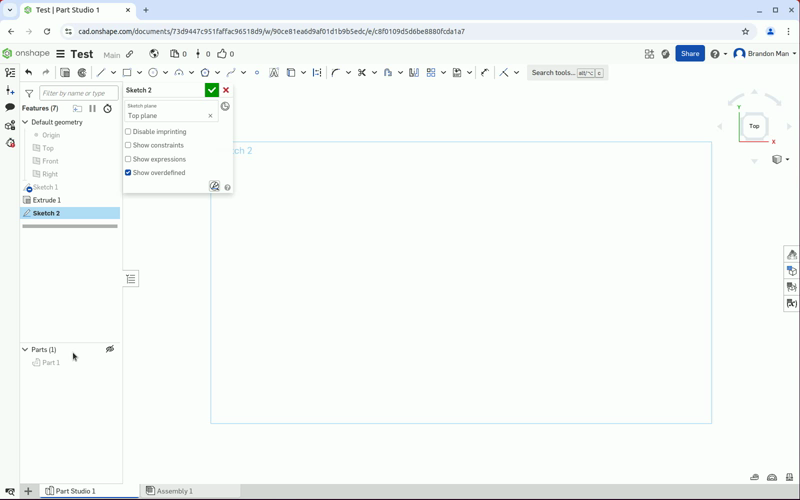
key(c)
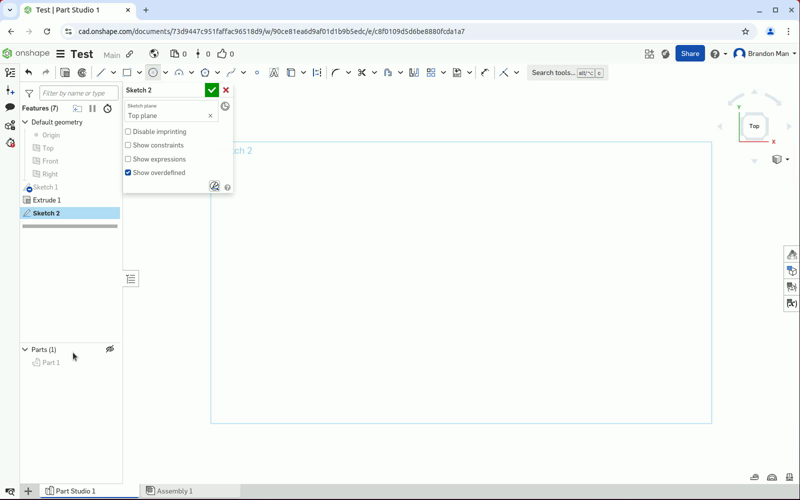
key_down(shift)
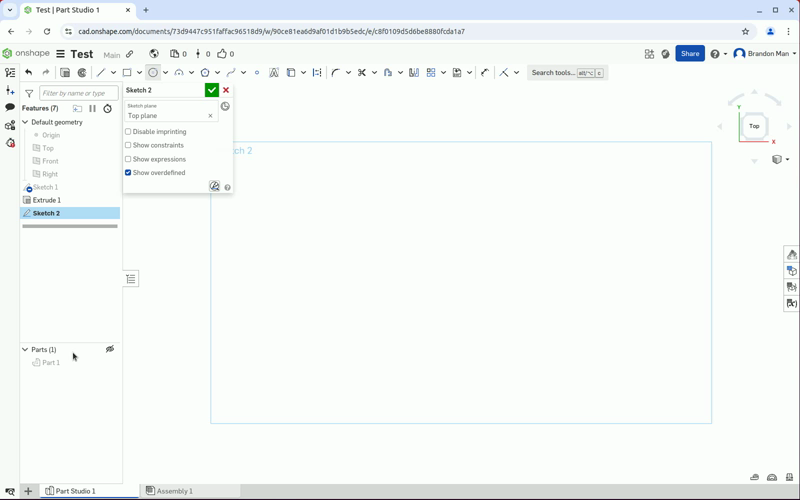
mouse_move(461, 282)
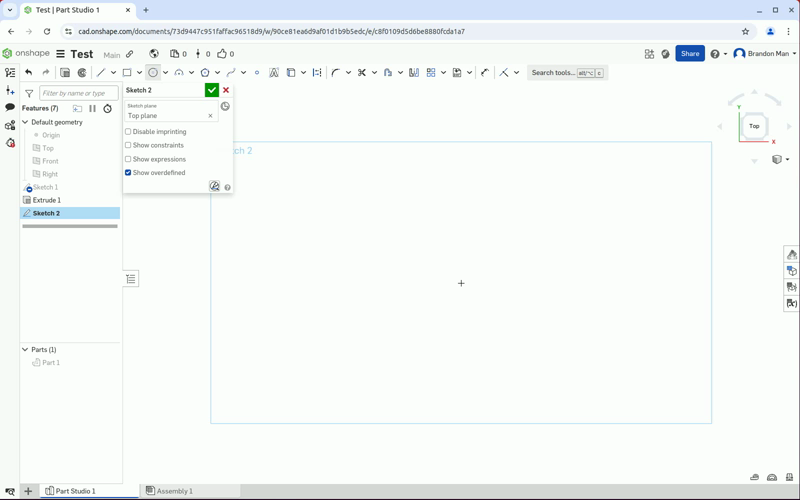
click(461, 282)
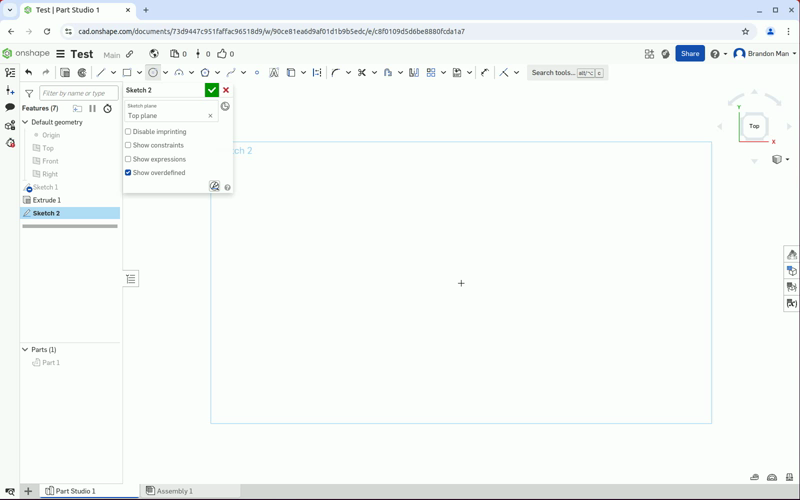
key_up(shift)
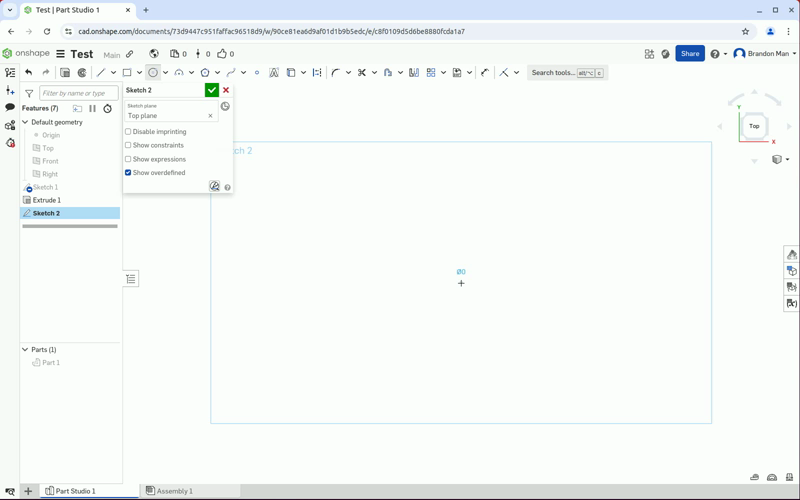
mouse_move(518, 282)
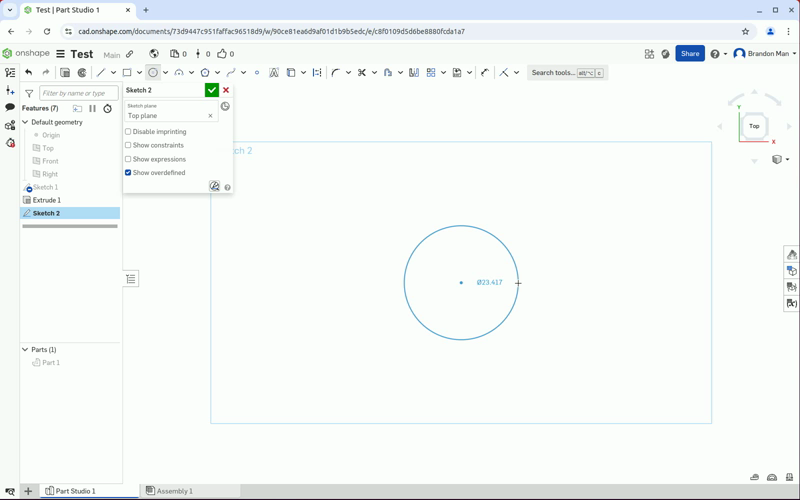
click(518, 282)
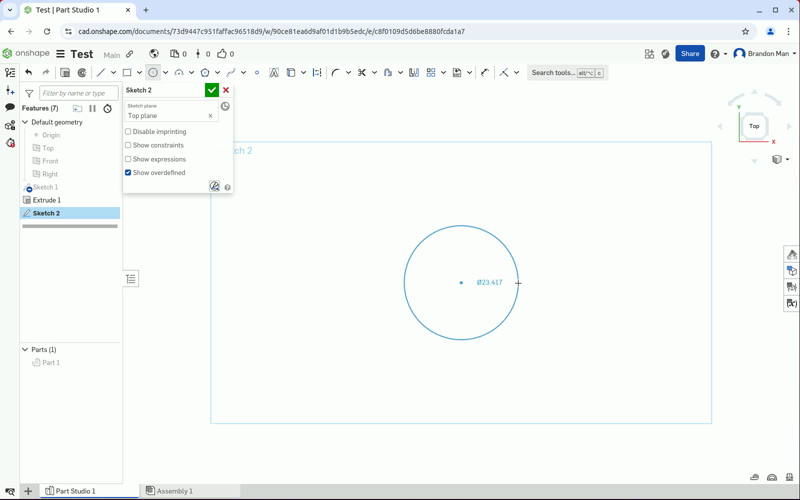
key(esc)
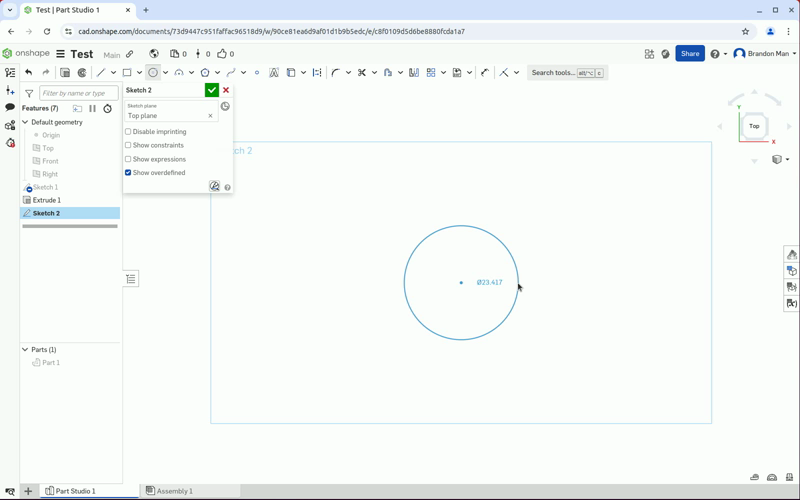
key(c)
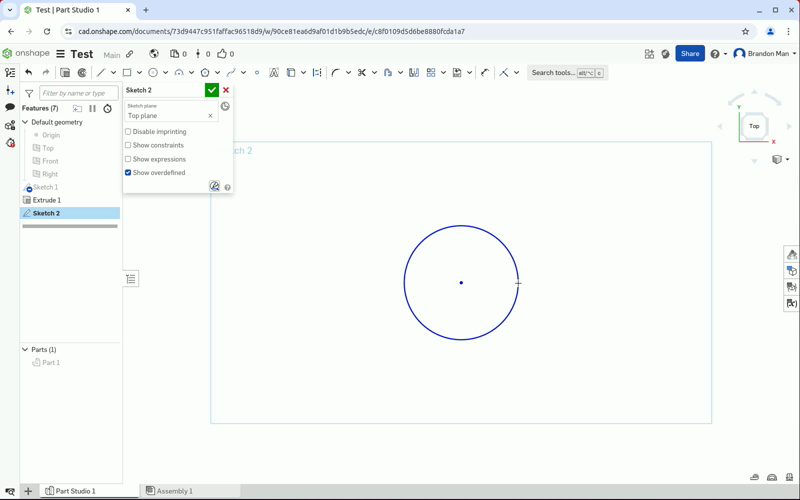
key_down(shift)
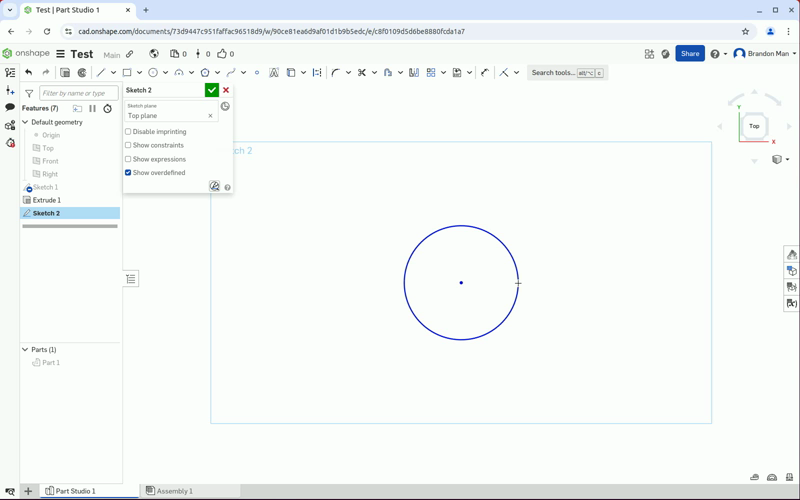
mouse_move(461, 282)
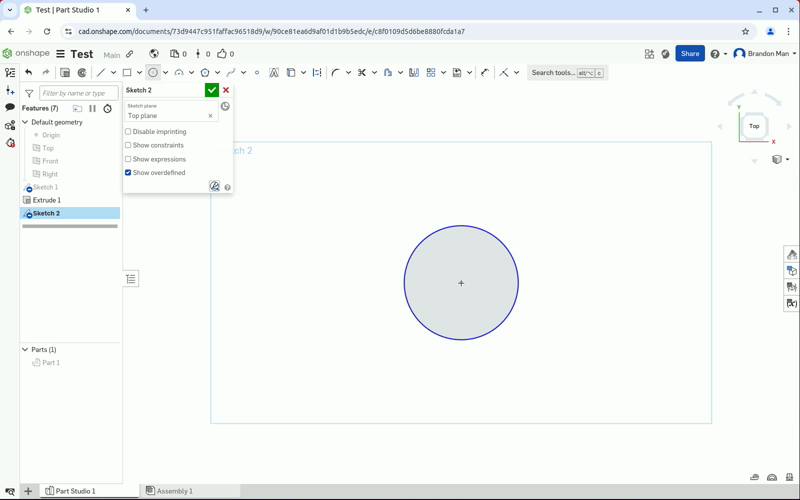
click(461, 282)
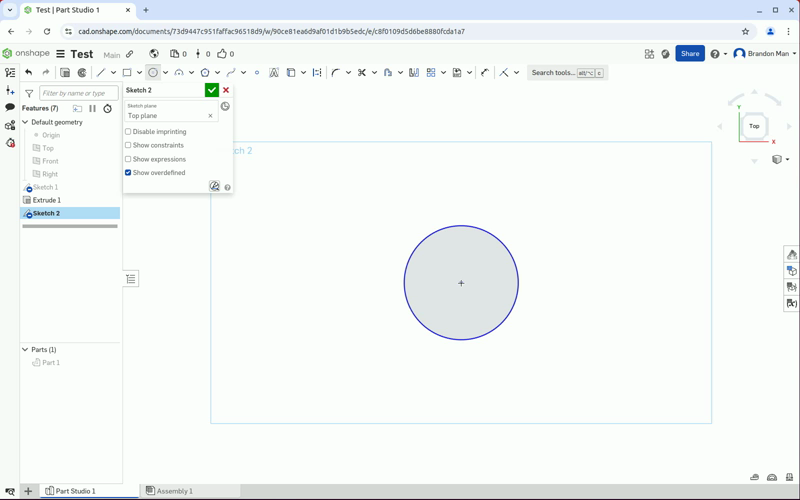
key_up(shift)
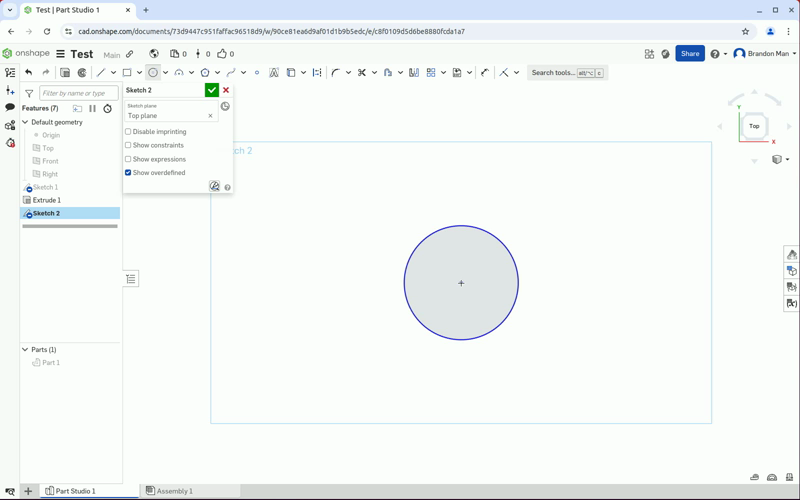
mouse_move(489, 282)
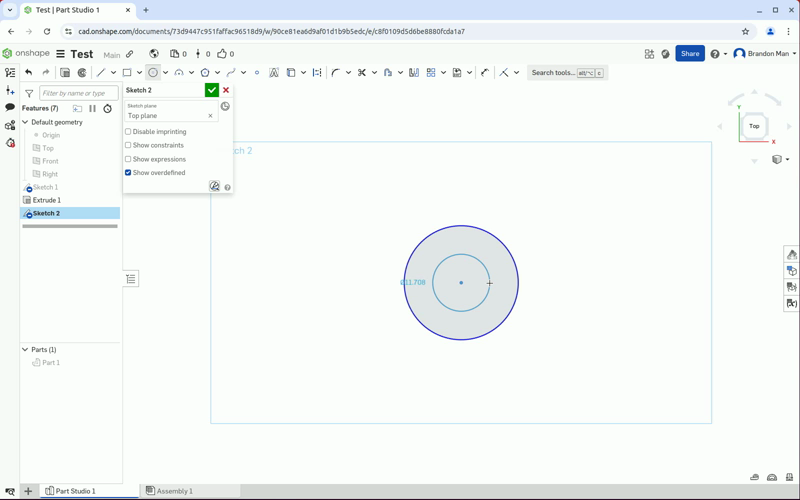
click(489, 282)
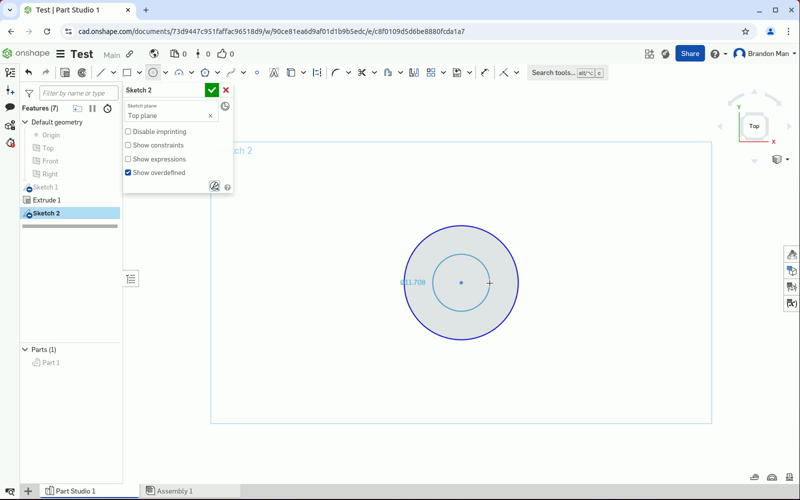
key(esc)
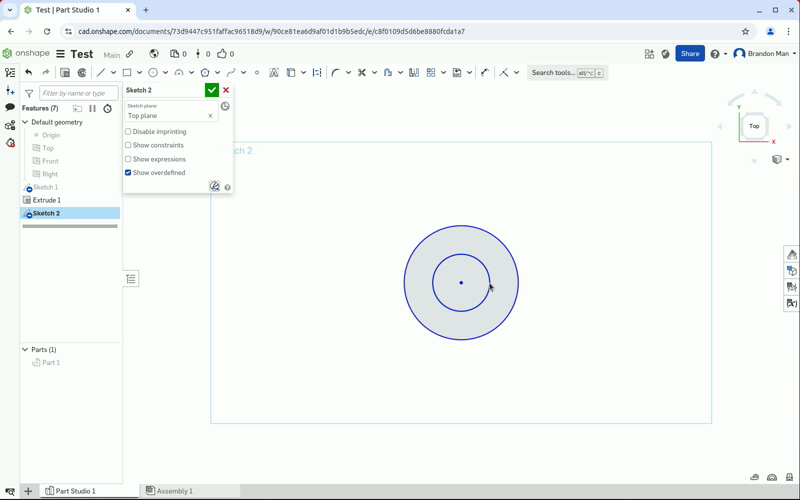
mouse_move(449, 241)
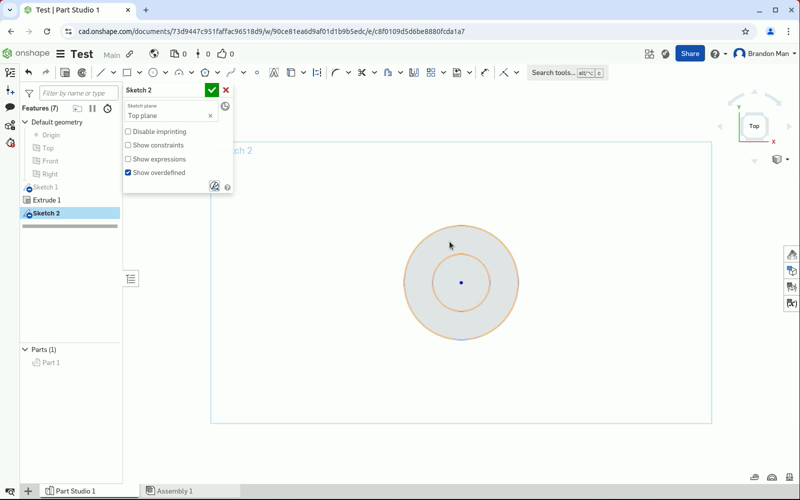
click(449, 241)
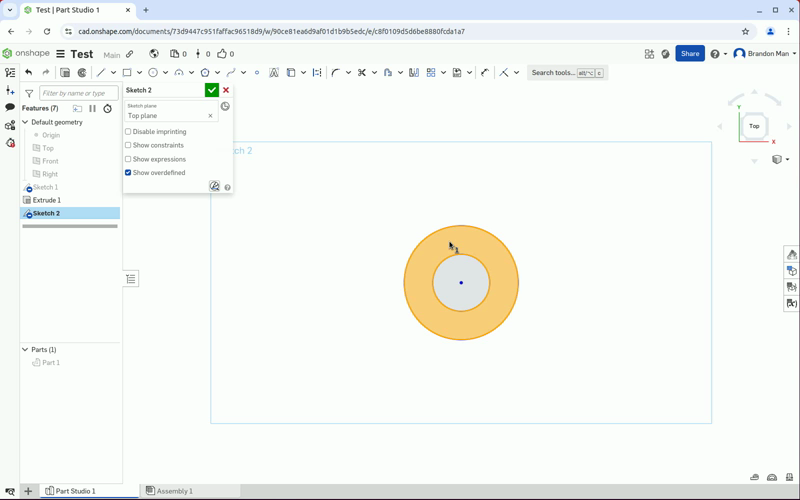
mouse_move(73, 352)
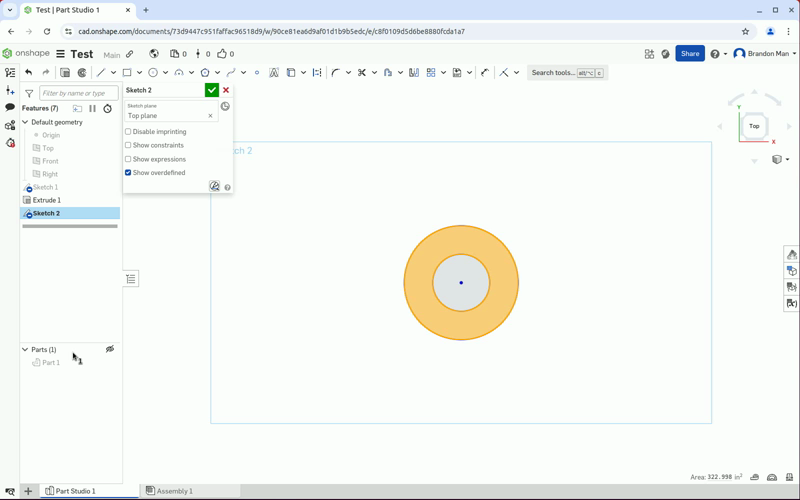
key(shift+y)
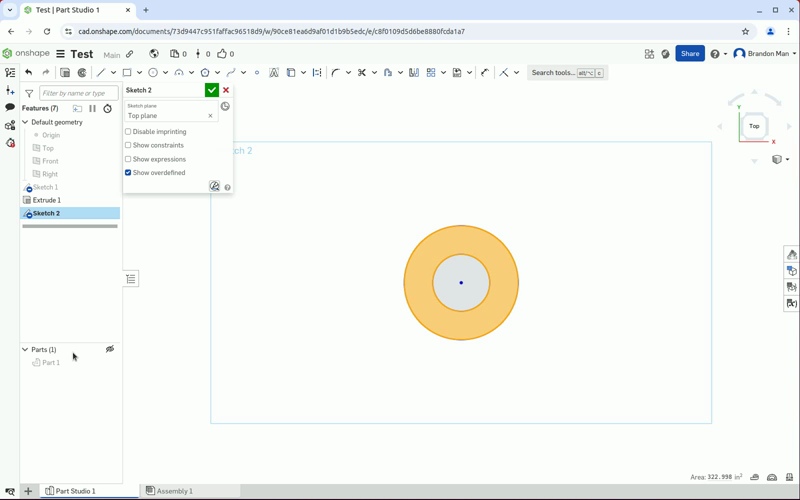
key(shift+e)
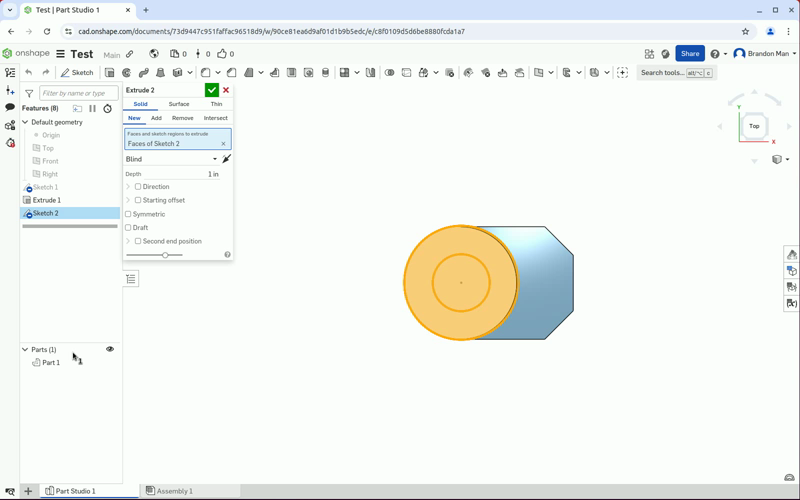
mouse_move(143, 106)
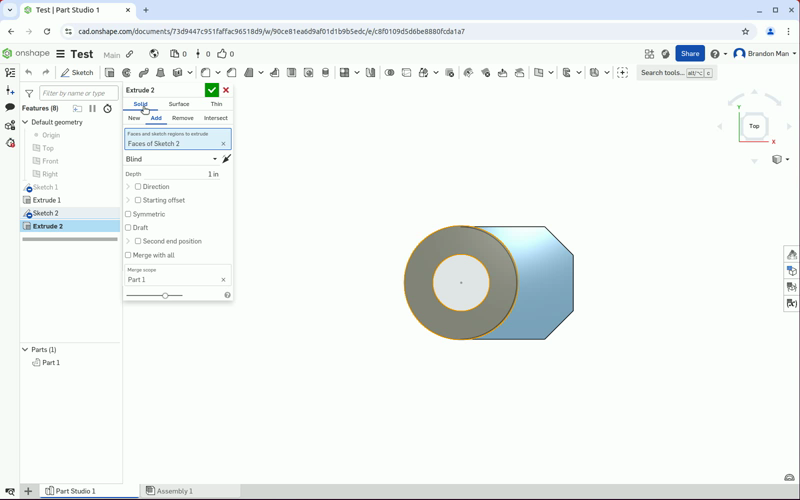
click(143, 106)
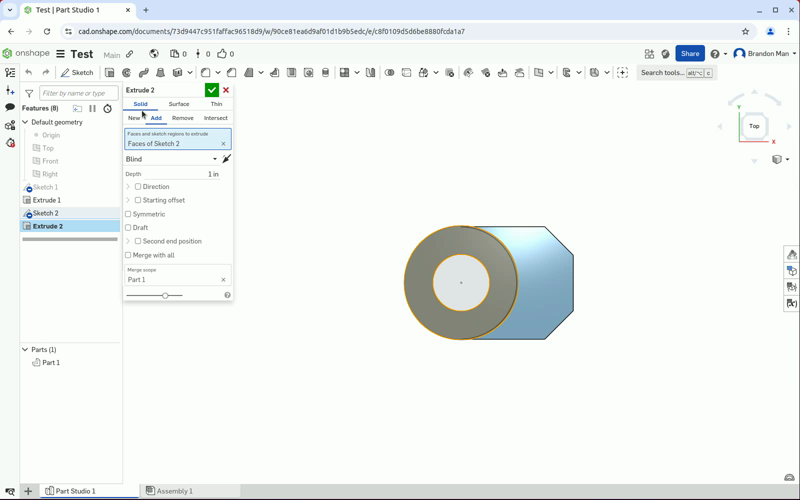
mouse_move(137, 120)
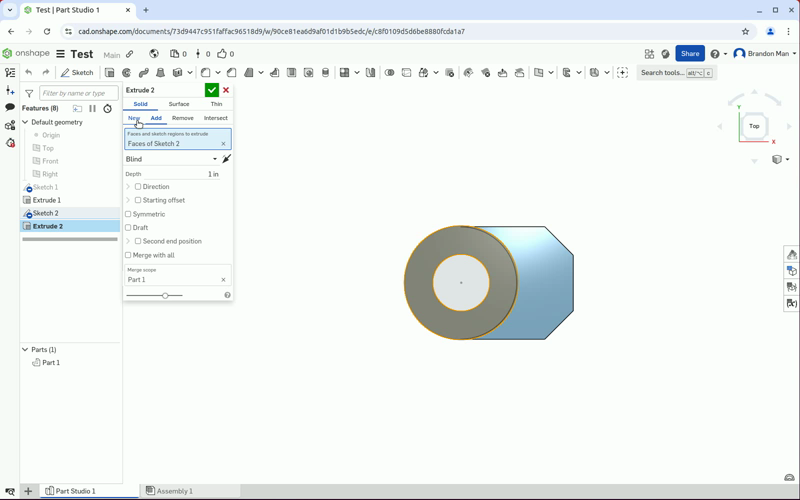
click(137, 120)
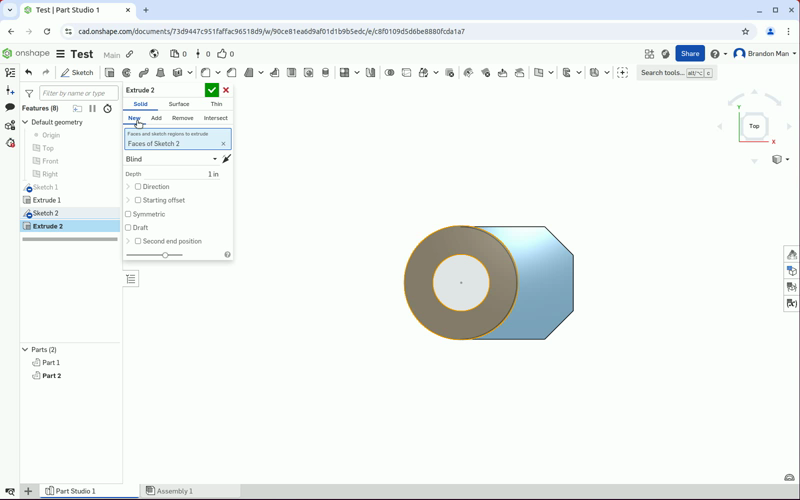
key(tab, 4)
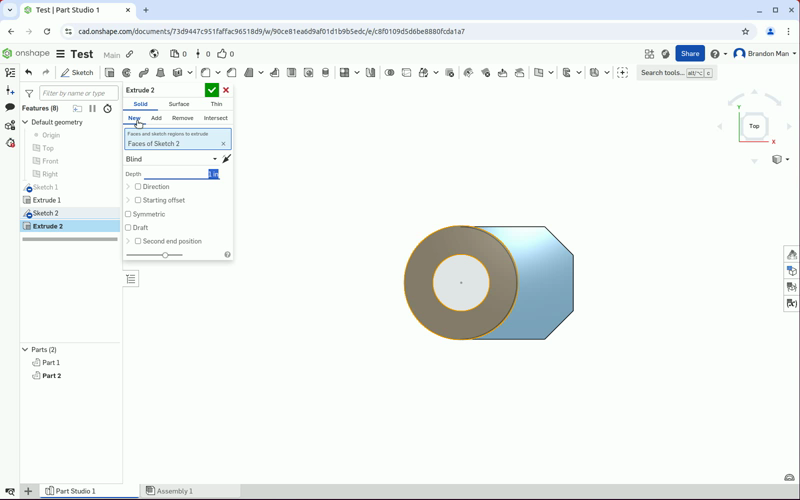
text(17.331)
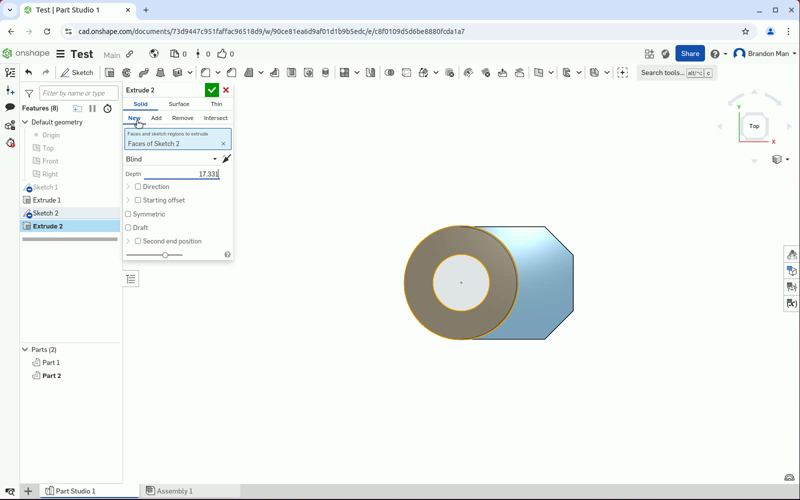
key(enter)
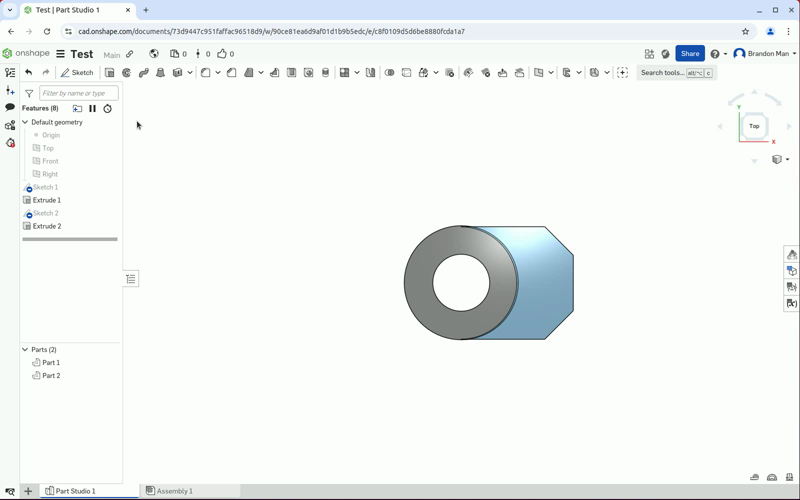
key(shift+h)
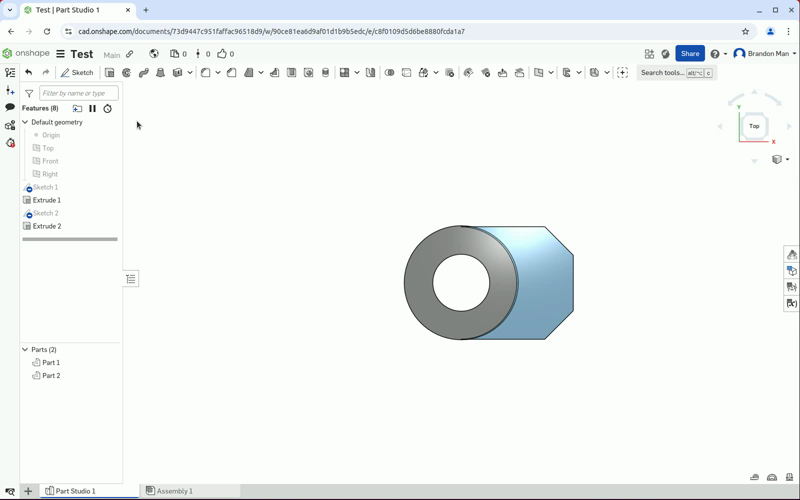
key(shift+h)
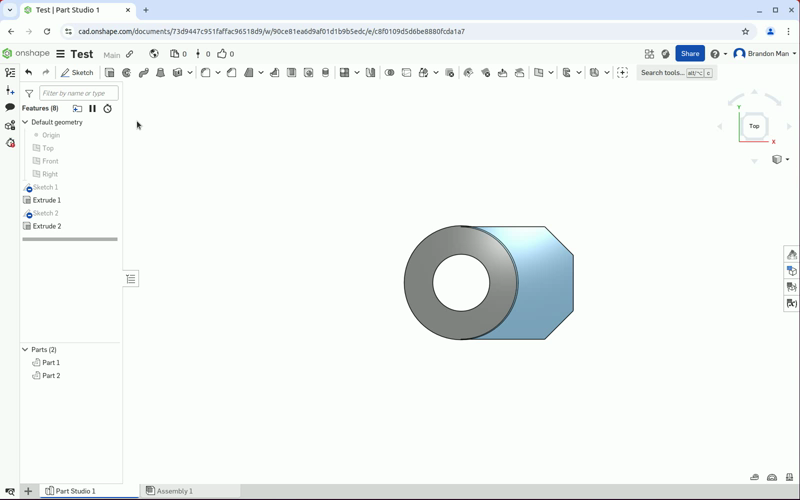
mouse_move(73, 189)
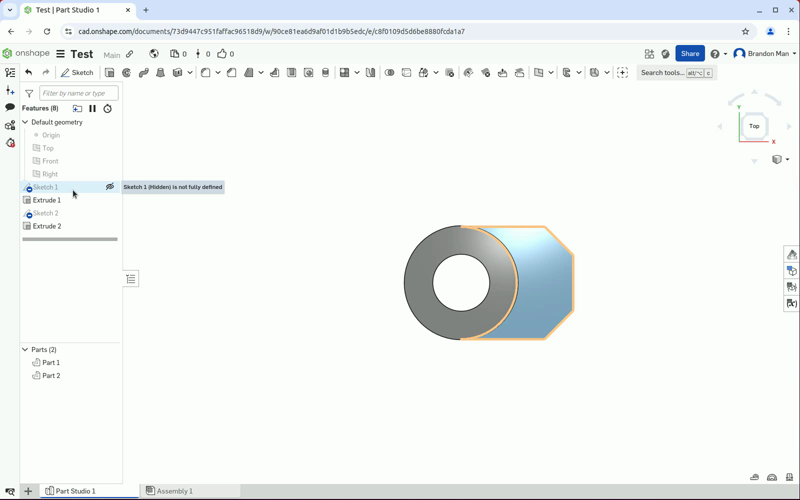
click(73, 189)
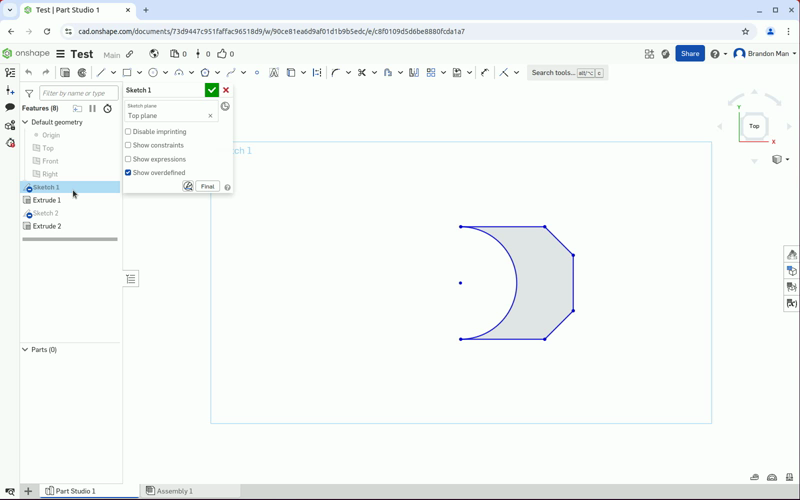
mouse_move(229, 92)
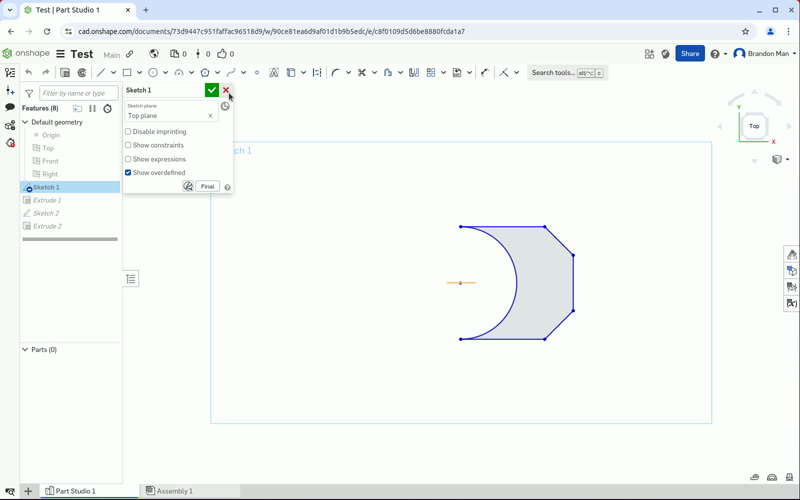
click(229, 92)
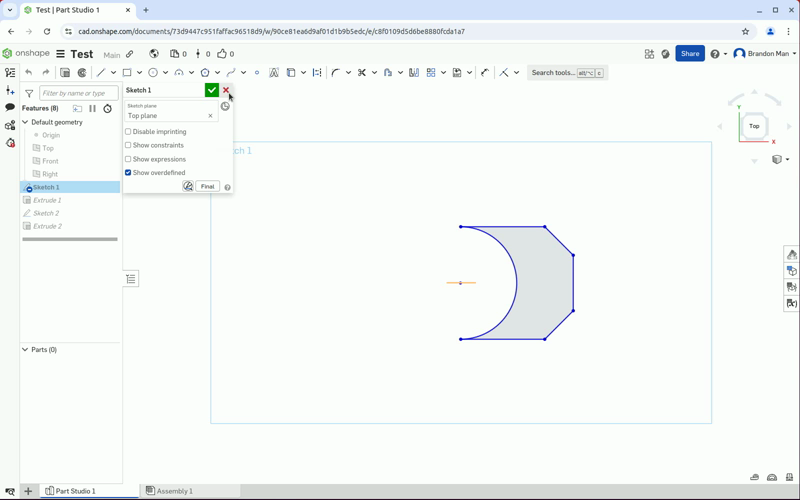
key(shift+s)
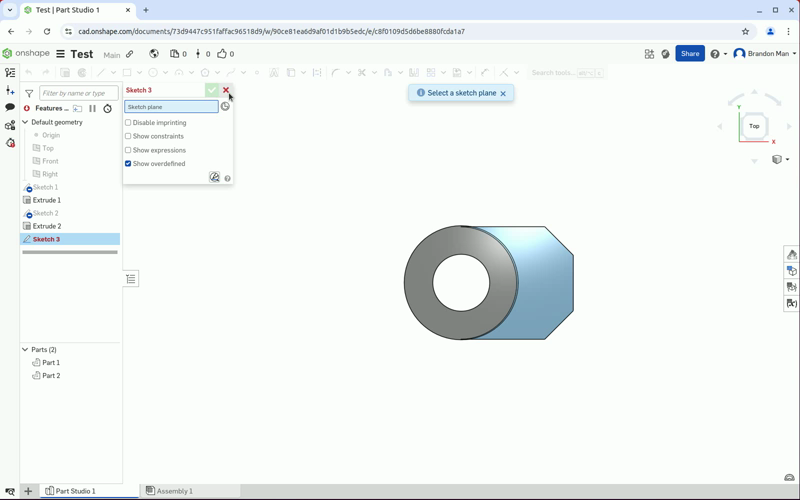
mouse_move(73, 150)
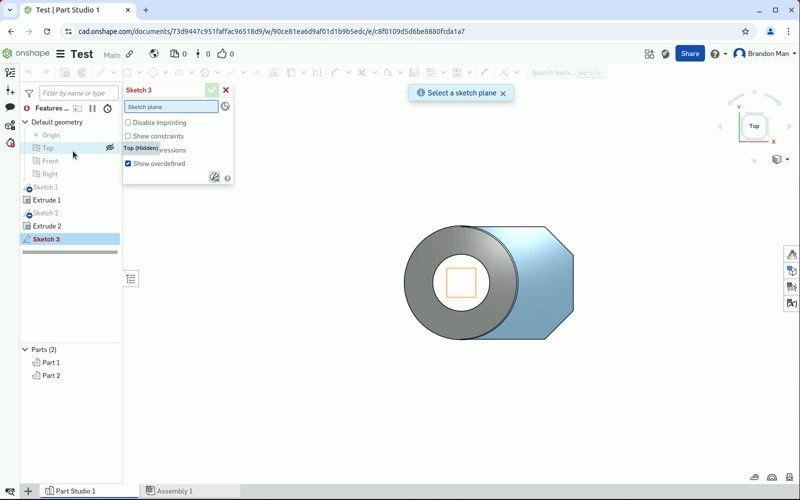
click(73, 150)
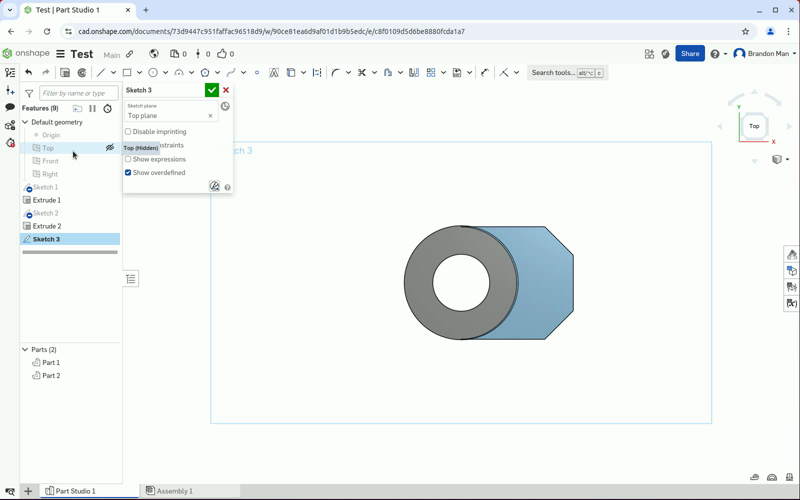
mouse_move(73, 352)
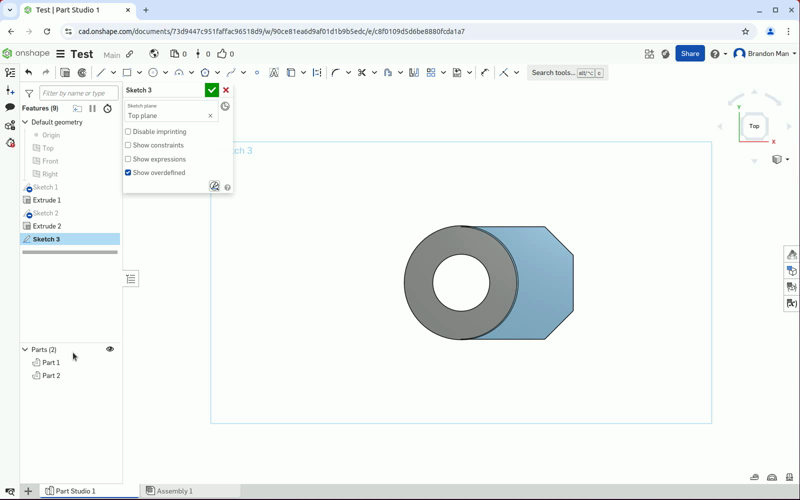
key(y)
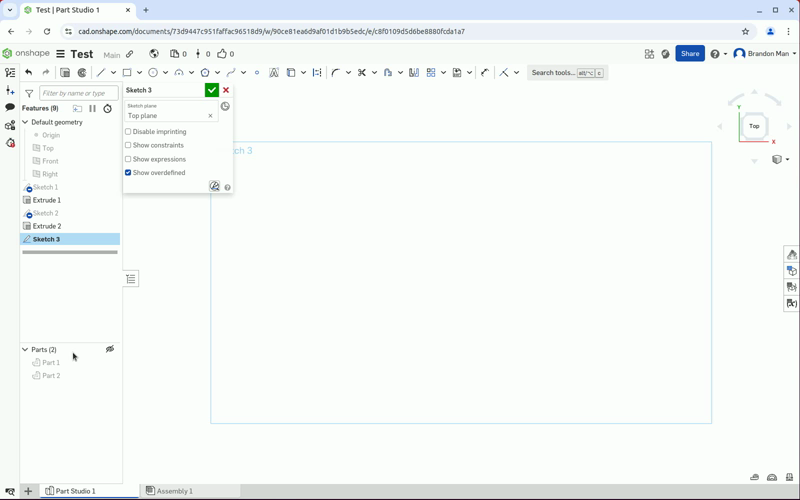
key(c)
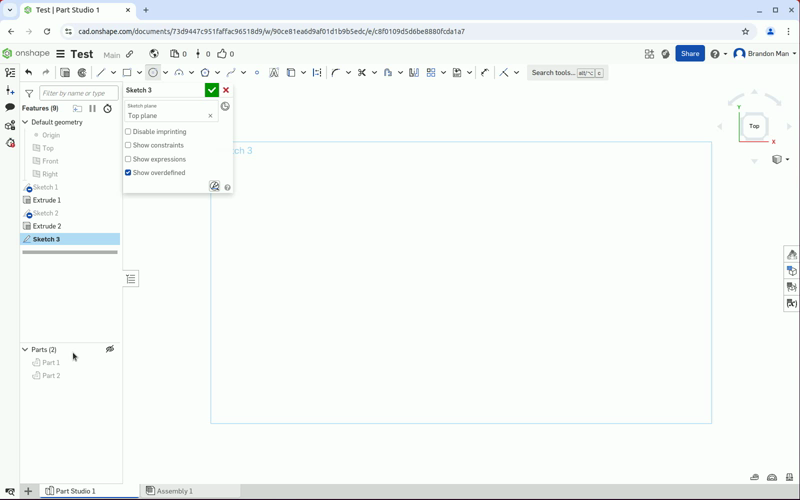
key_down(shift)
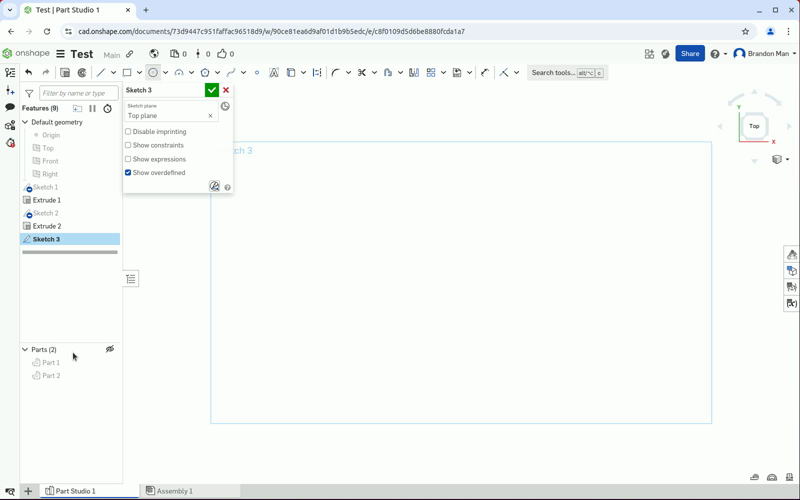
mouse_move(461, 282)
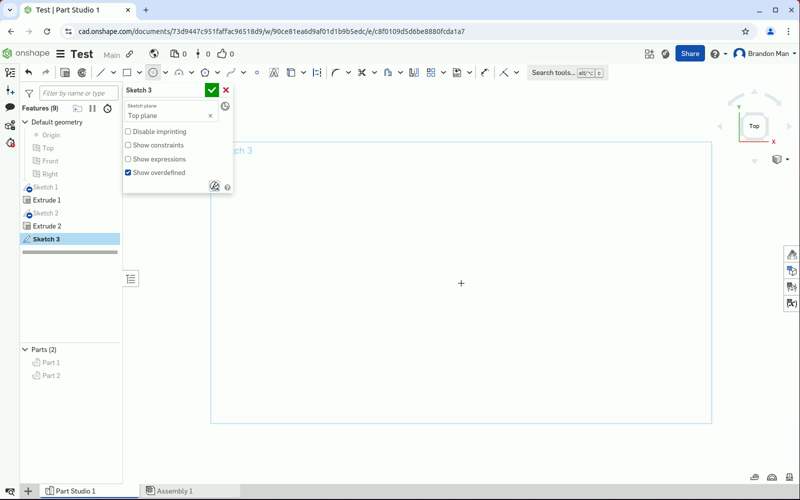
click(461, 282)
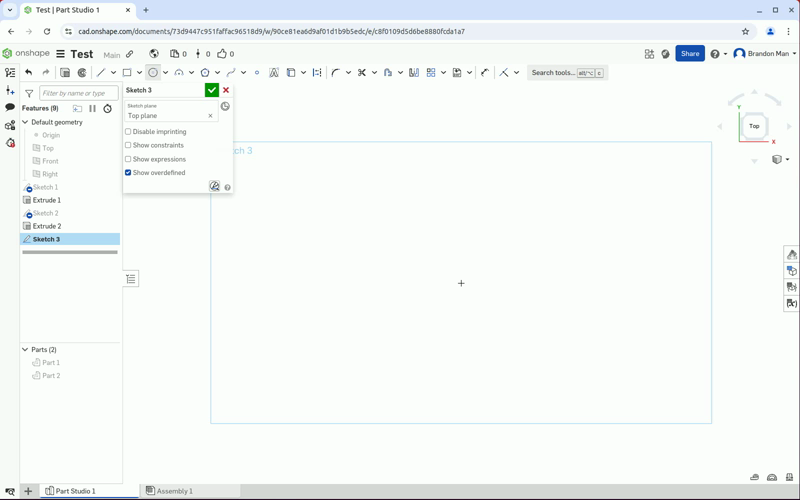
key_up(shift)
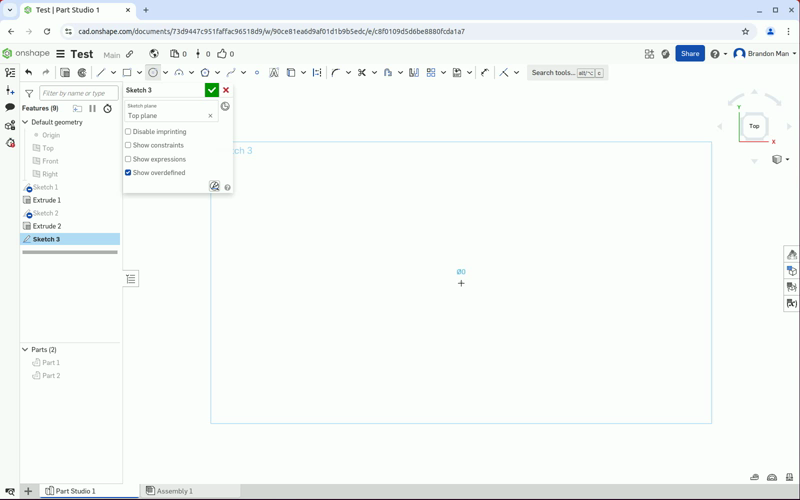
mouse_move(518, 282)
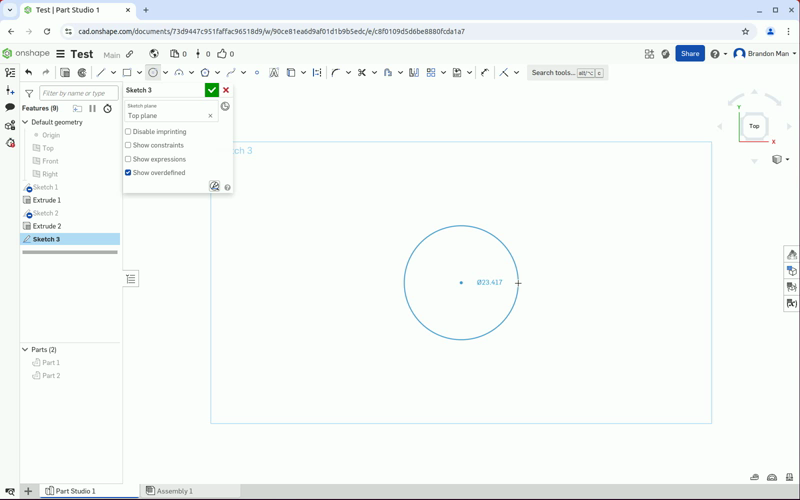
click(518, 282)
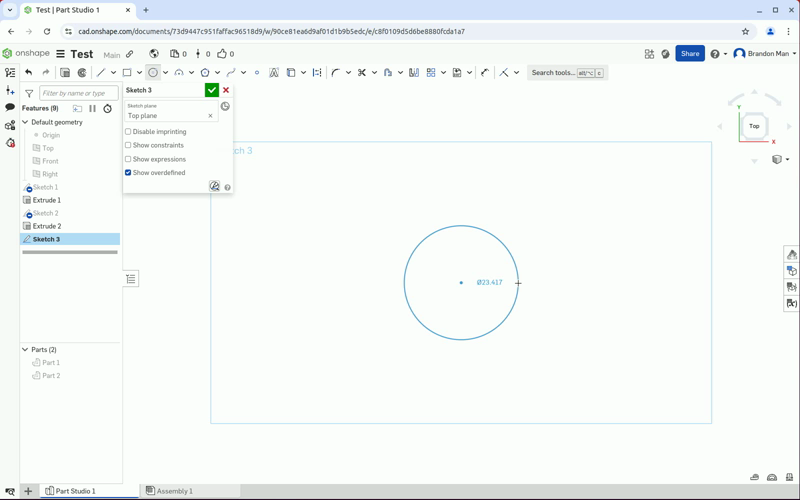
key(esc)
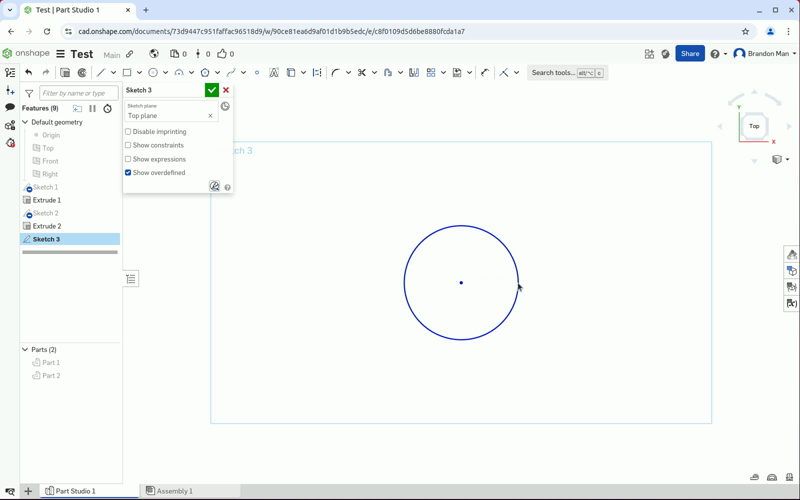
key(c)
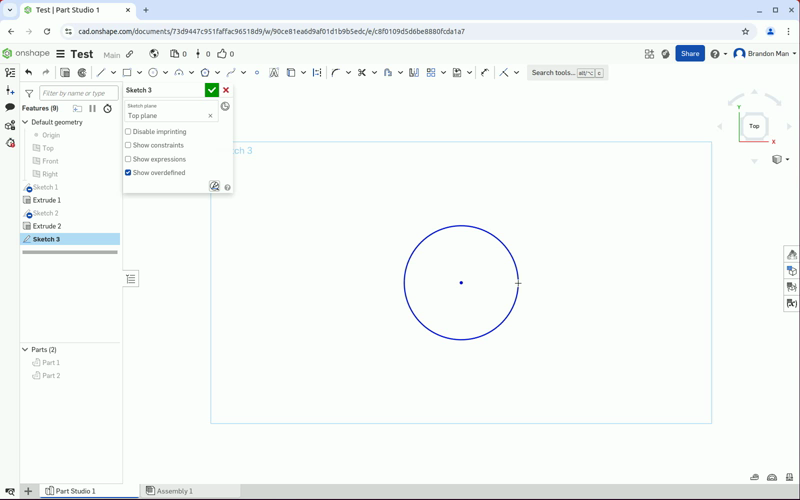
key_down(shift)
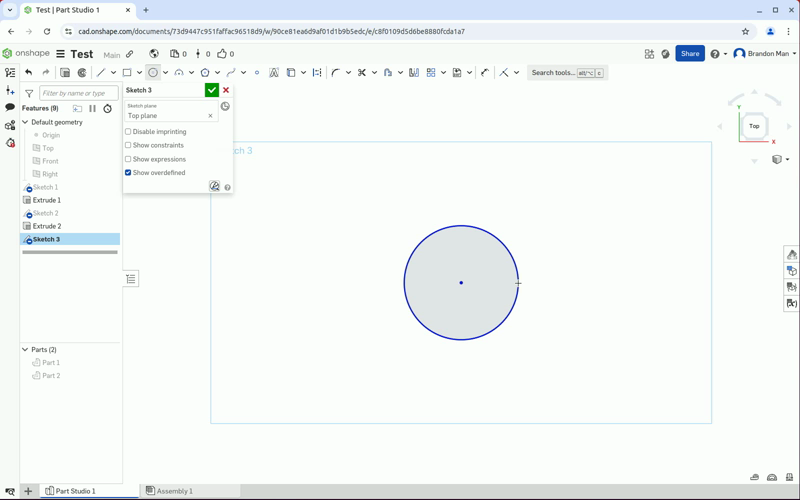
mouse_move(461, 282)
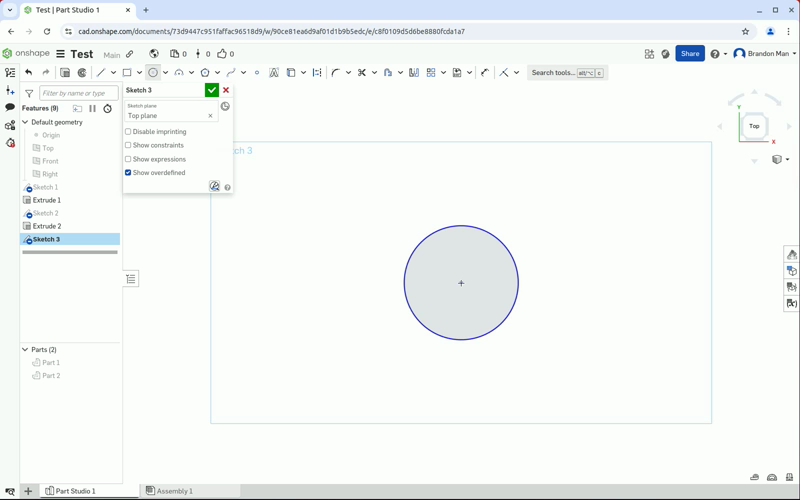
click(461, 282)
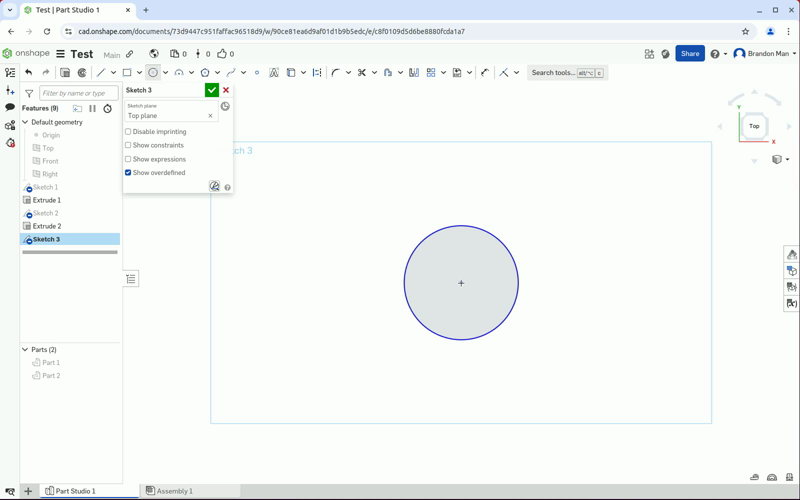
key_up(shift)
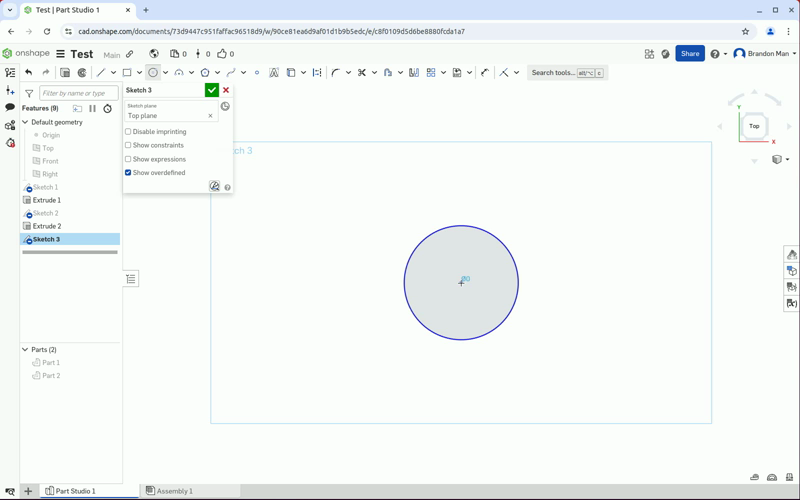
mouse_move(489, 282)
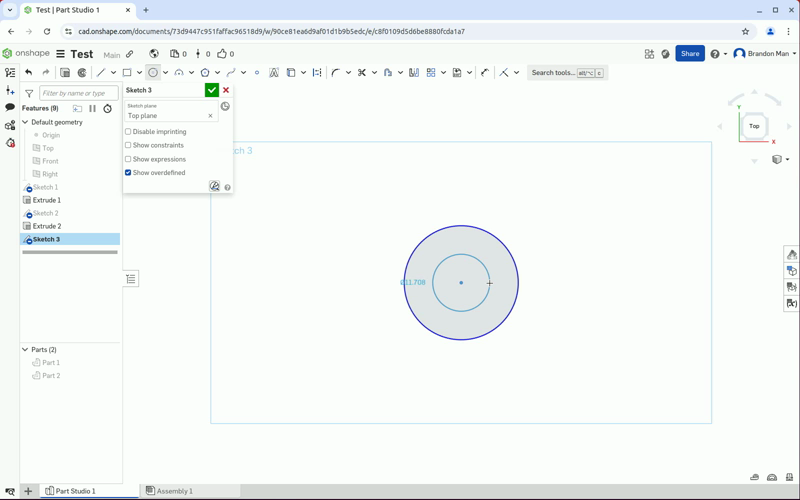
click(489, 282)
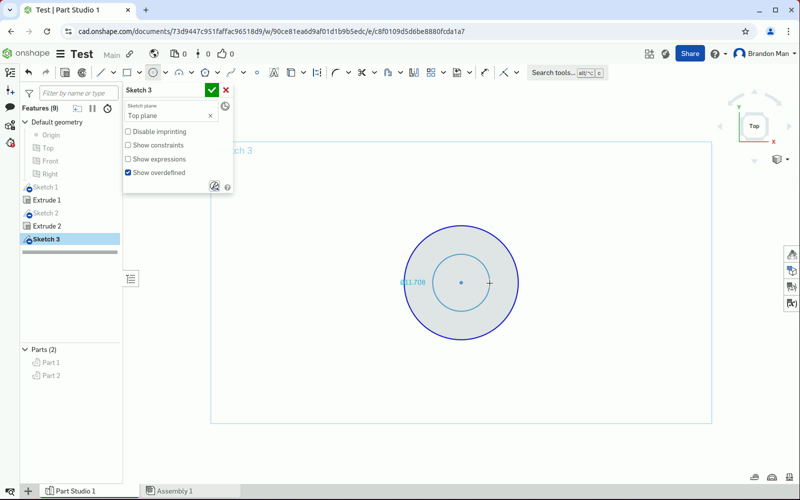
key(esc)
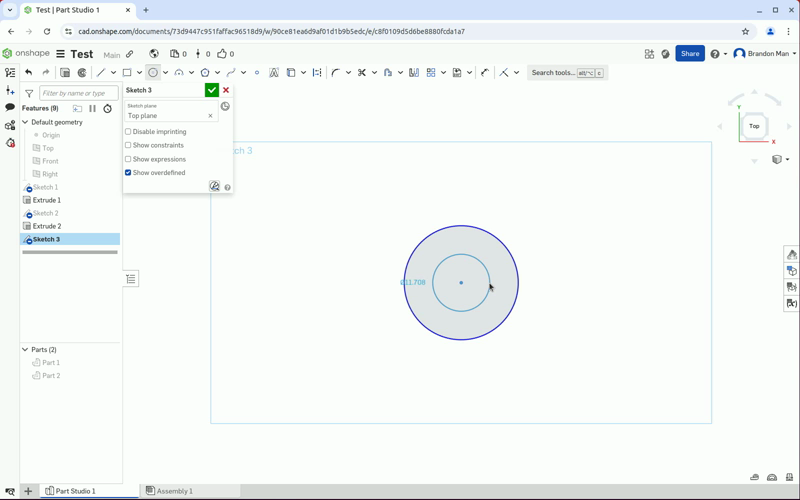
mouse_move(471, 316)
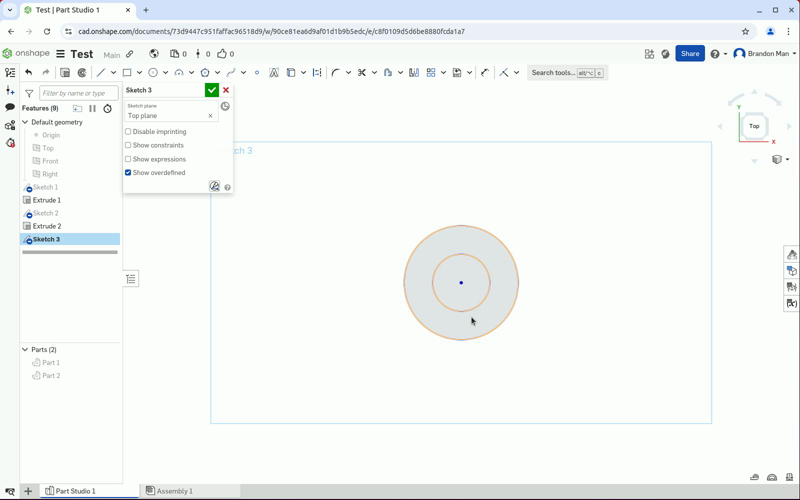
click(471, 316)
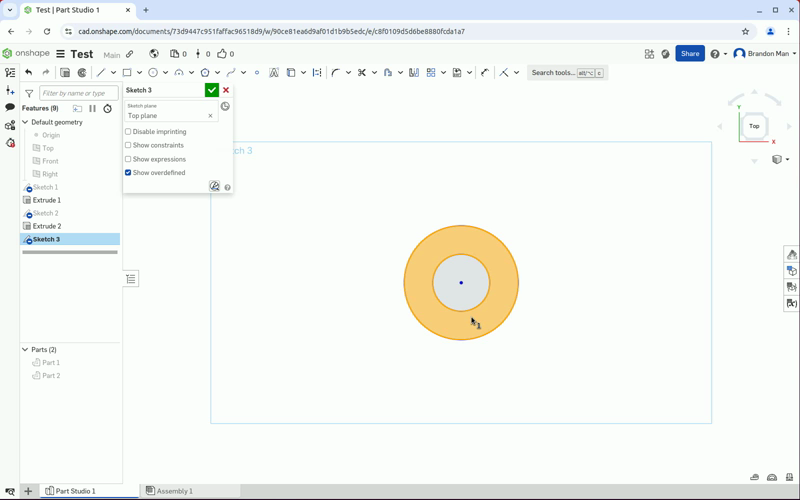
mouse_move(73, 352)
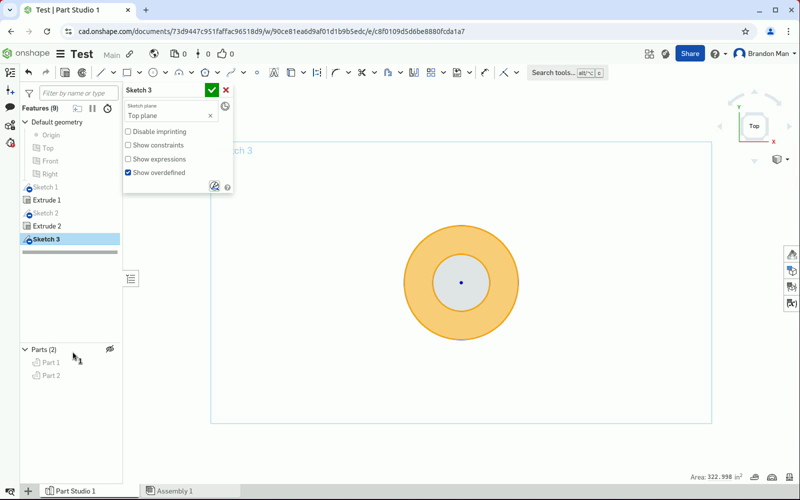
key(shift+y)
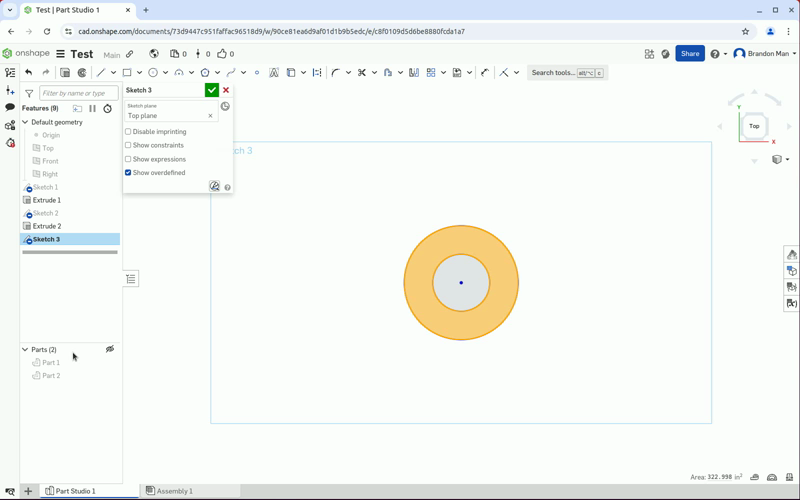
key(shift+e)
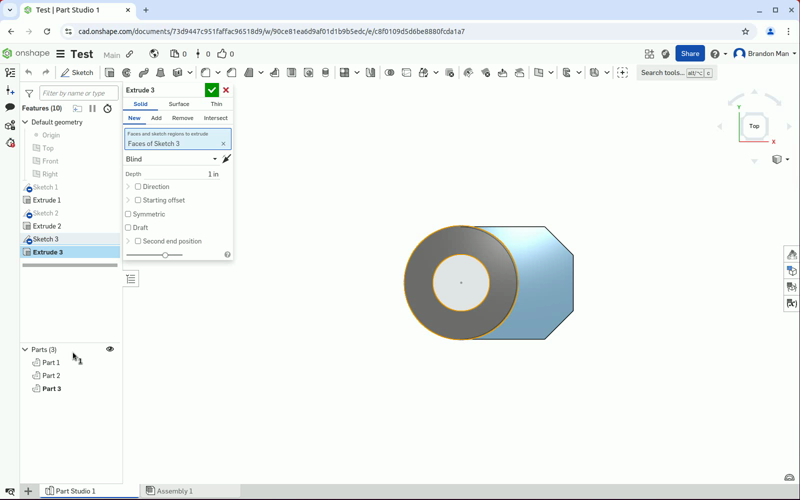
mouse_move(143, 106)
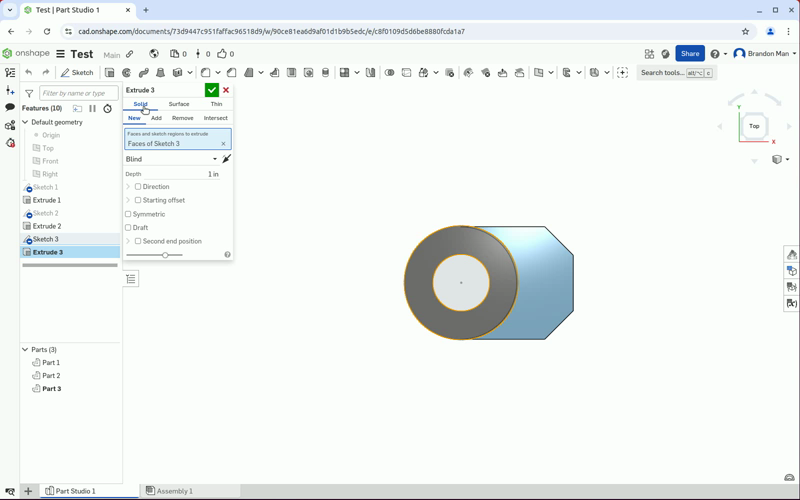
click(143, 106)
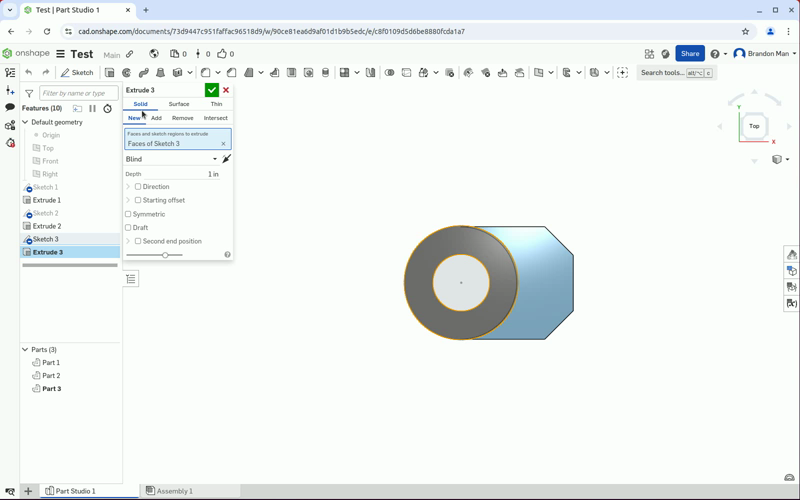
mouse_move(137, 120)
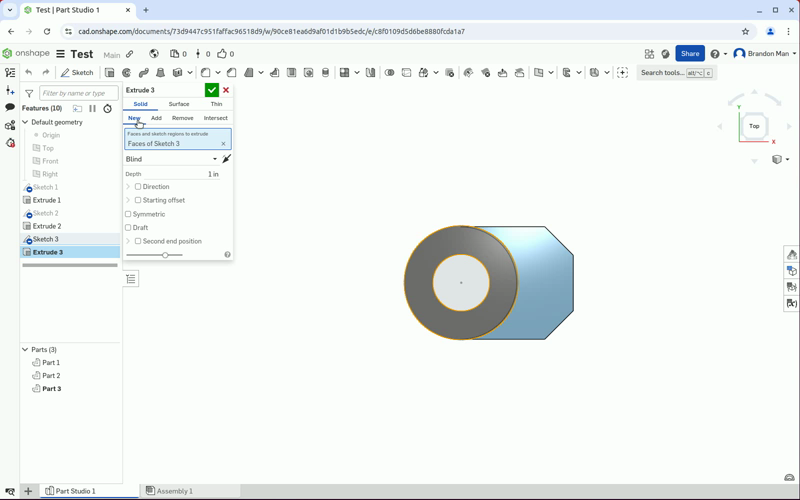
click(137, 120)
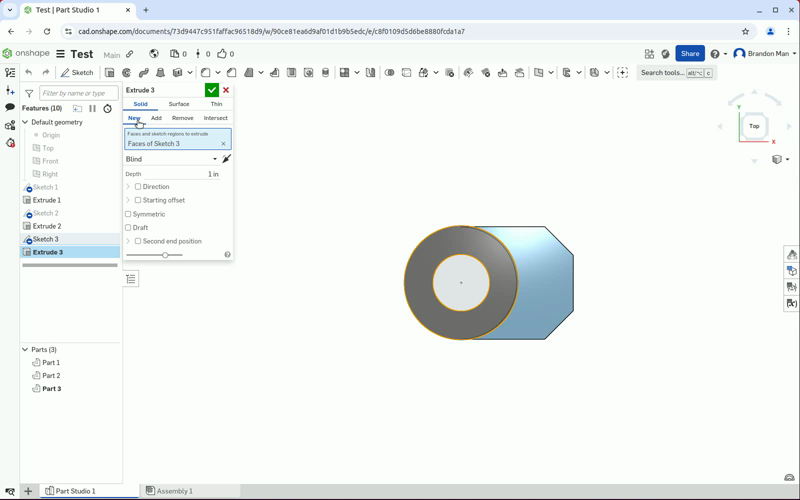
key(tab, 4)
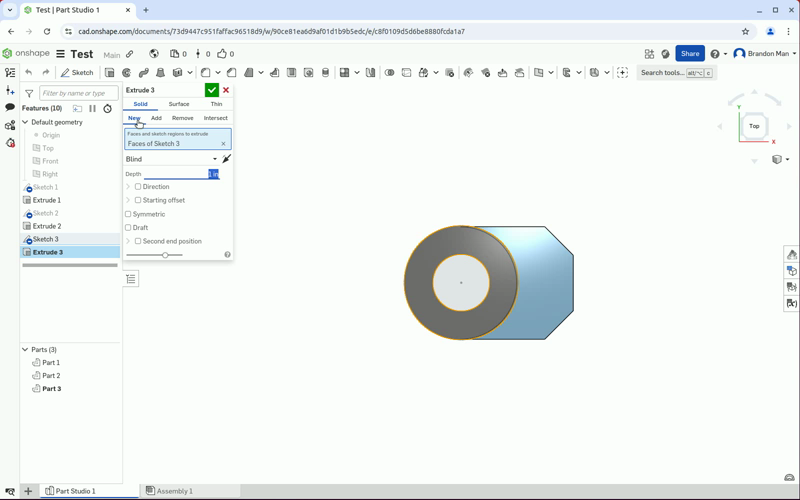
text(23.108)
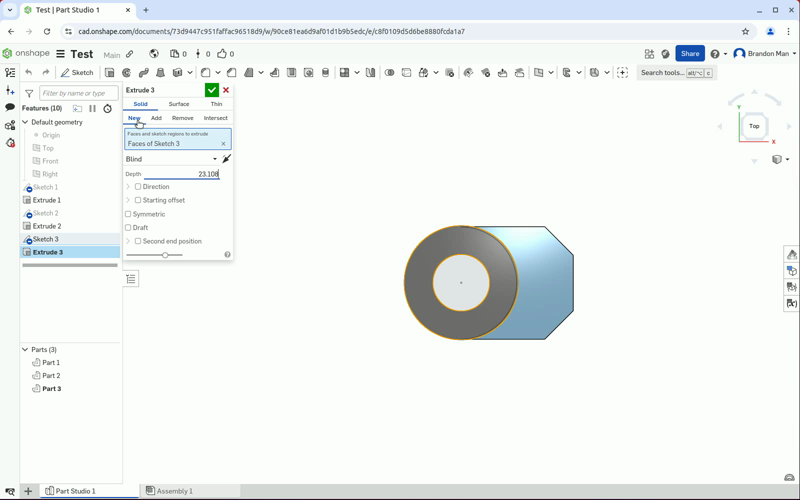
key(enter)
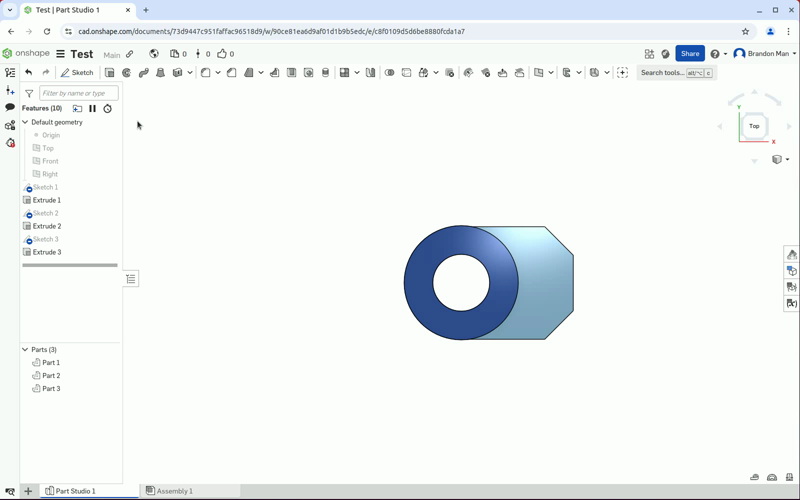
key(shift+h)
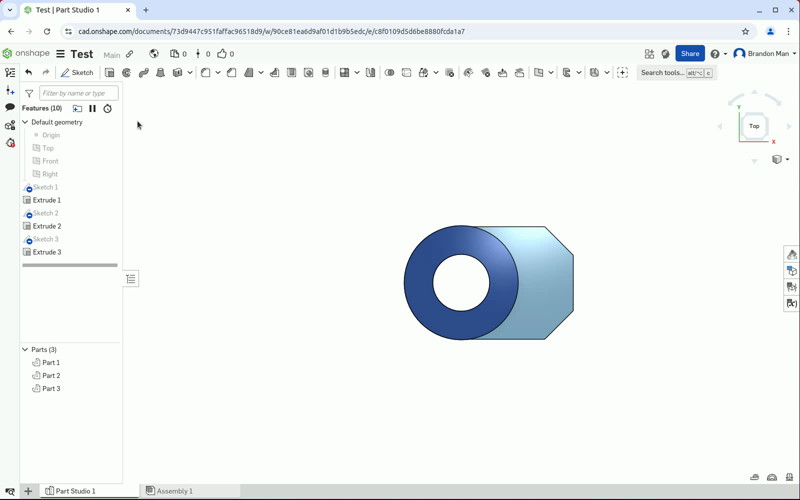
key(shift+h)
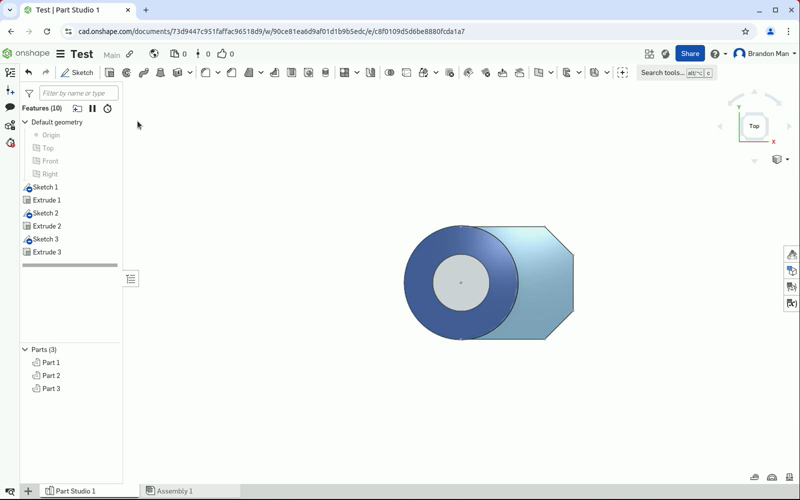
key(shift+7)
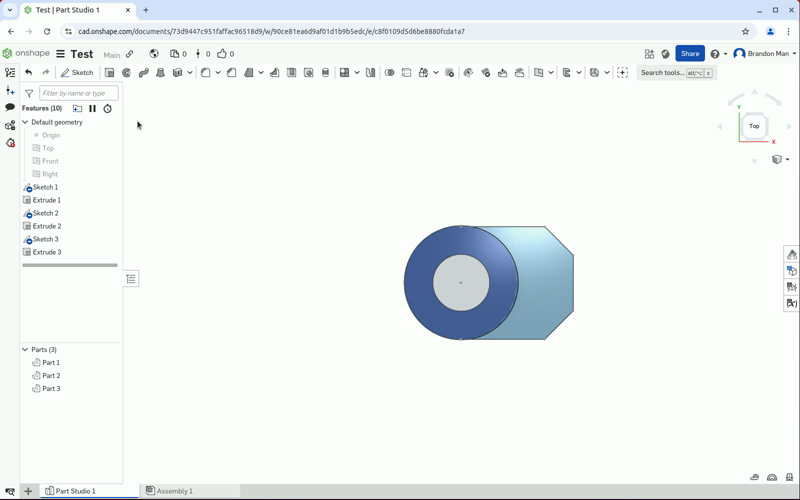
key(up, 3)
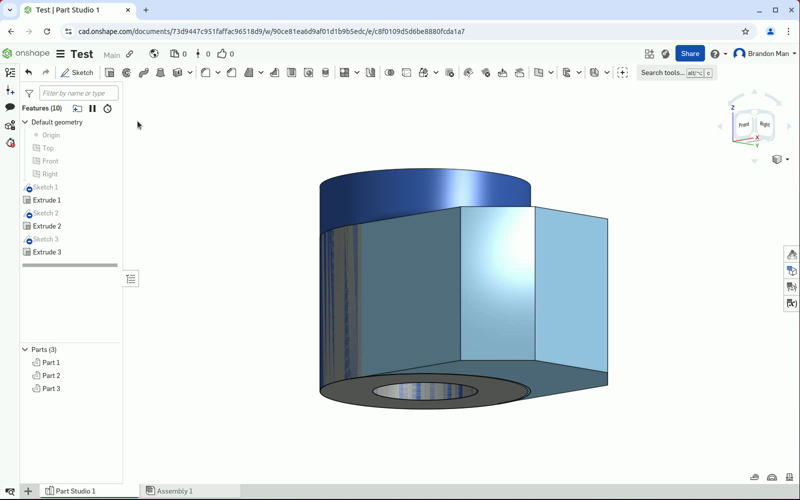
key(left, 3)
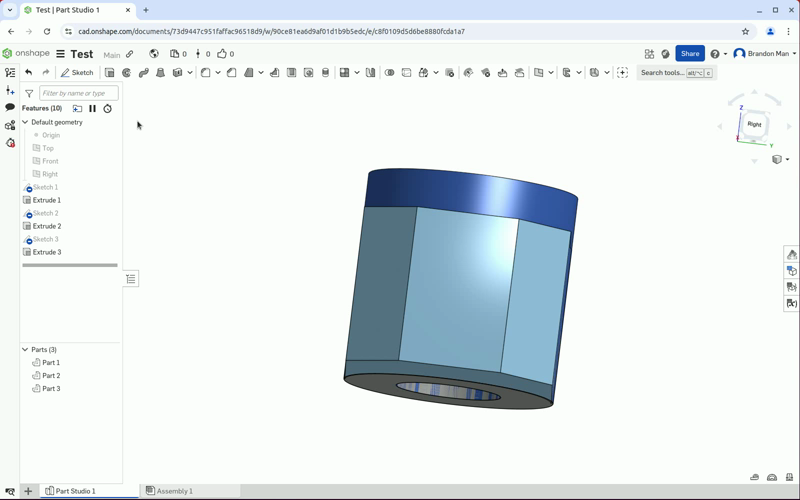
key(right, 3)
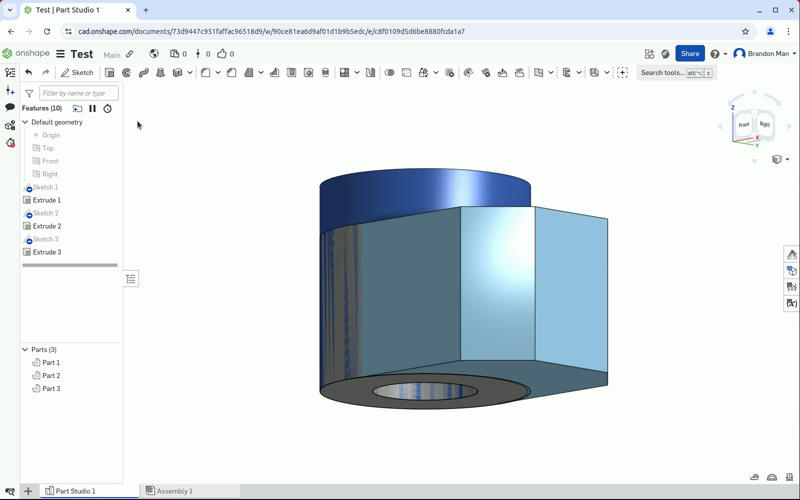
key(down, 3)
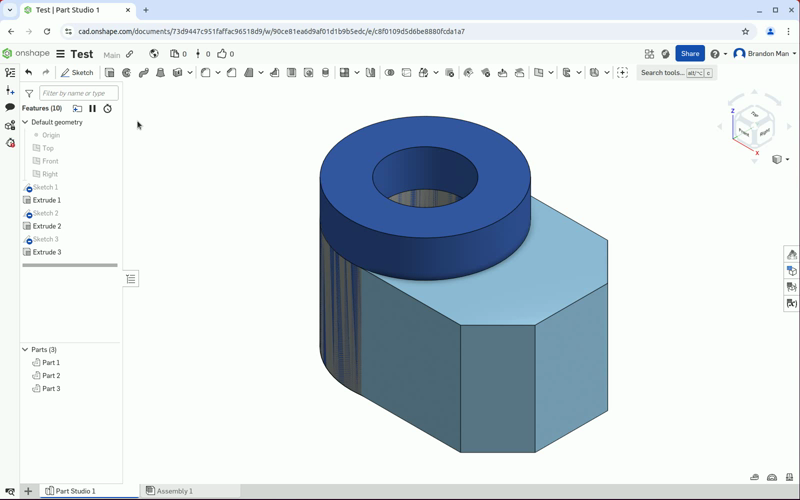
mouse_move(73, 189)
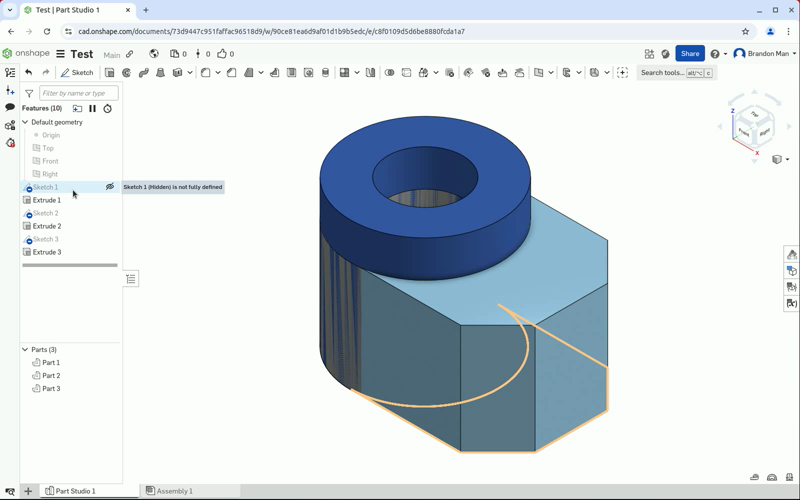
click(73, 189)